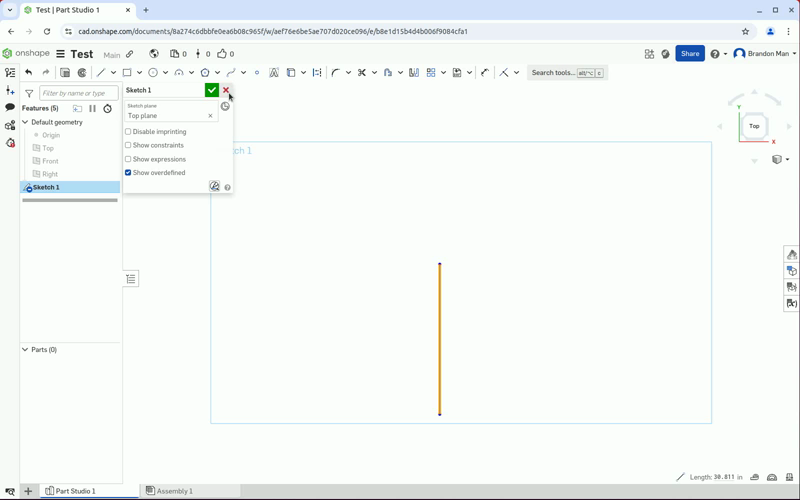
key(shift+h)
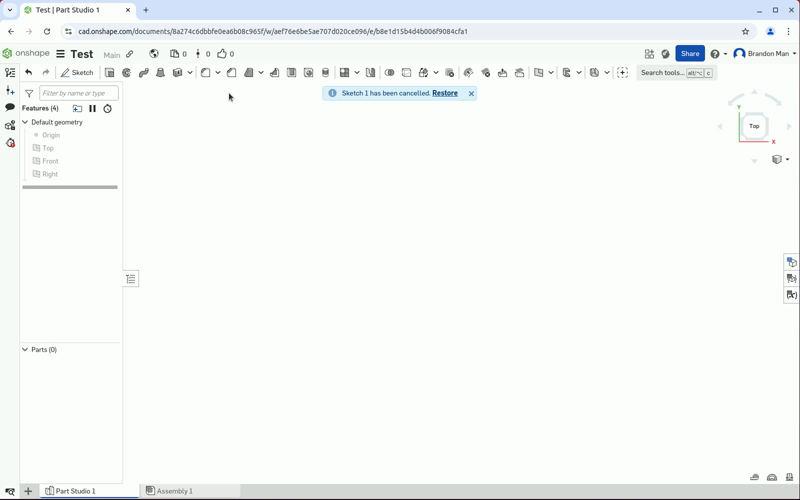
mouse_move(73, 352)
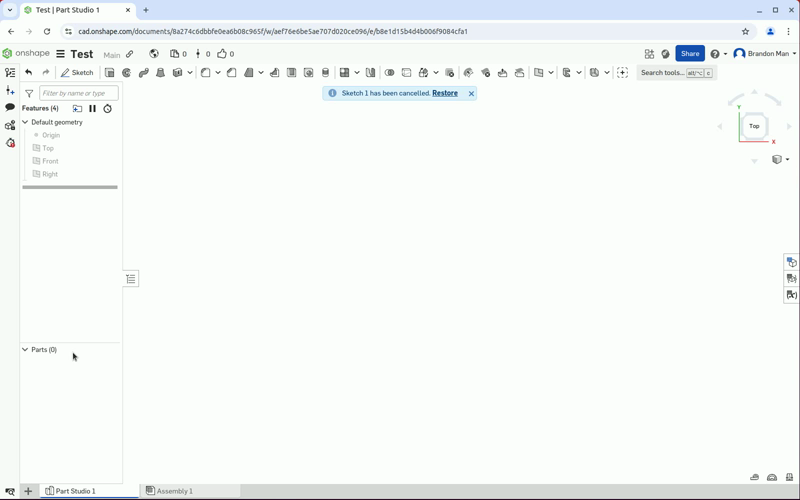
key(y)
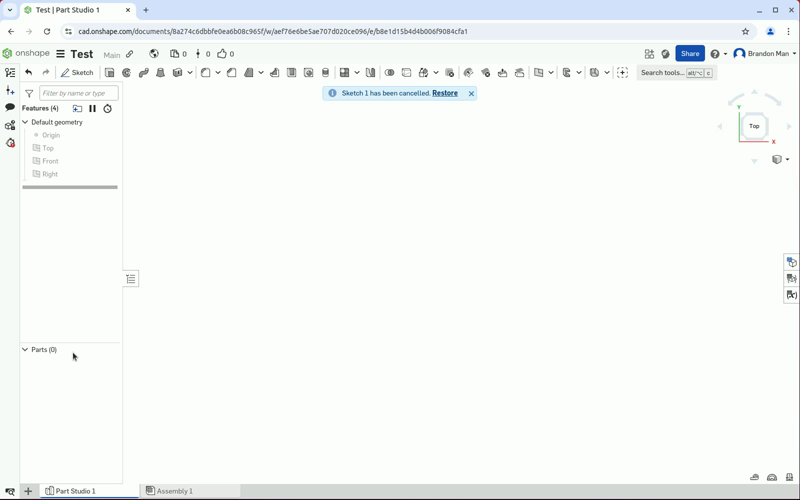
key(shift+p)
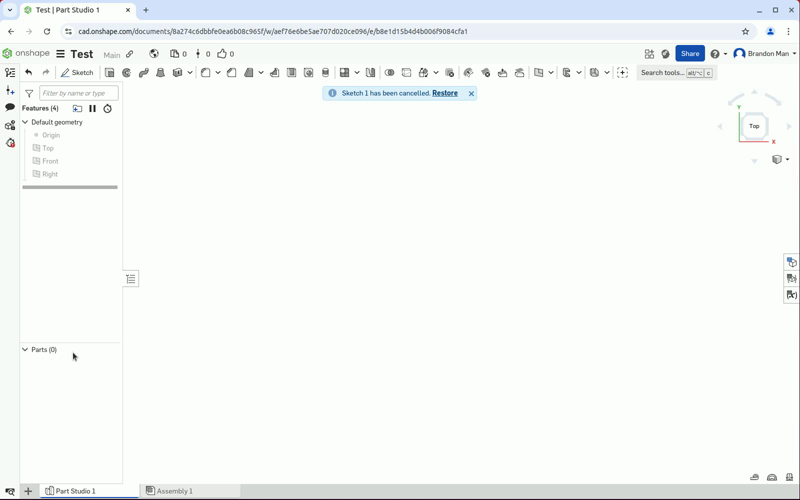
key(space)
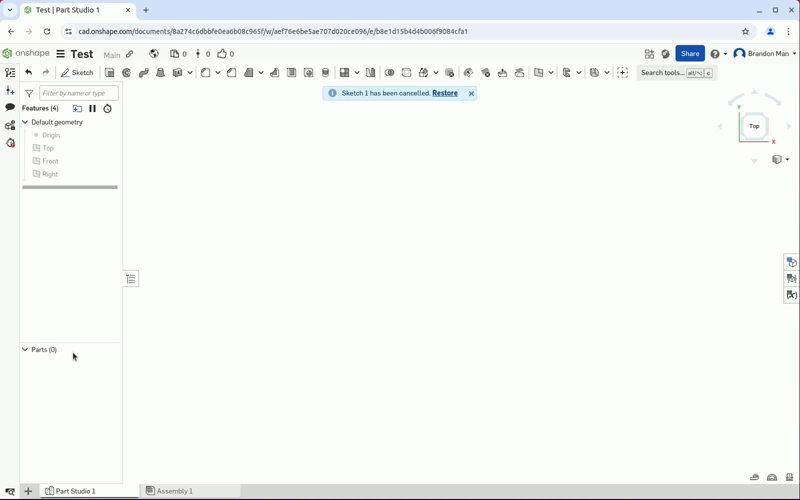
key_down(shift)
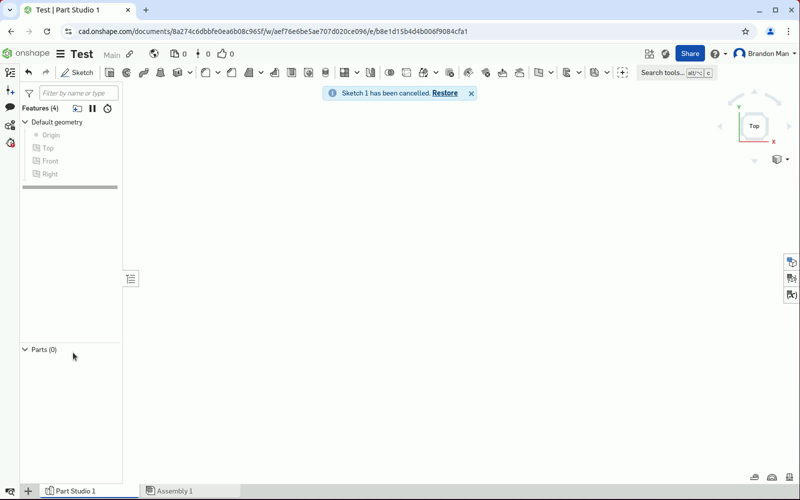
key(up)
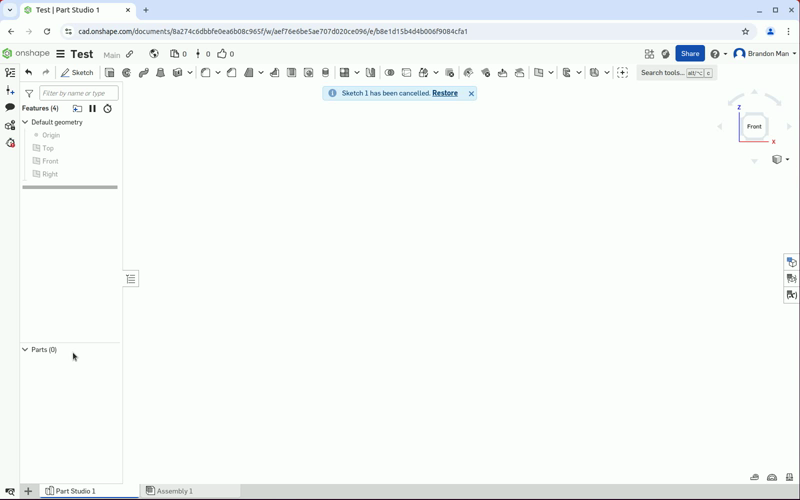
key_up(shift)
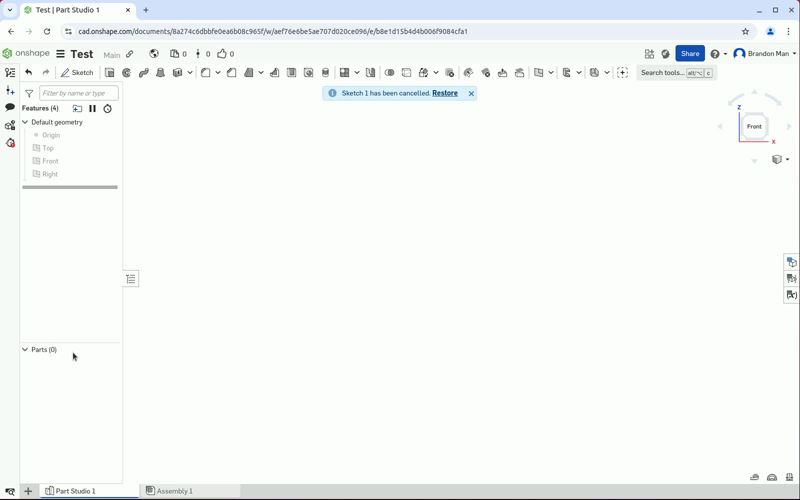
key(space)
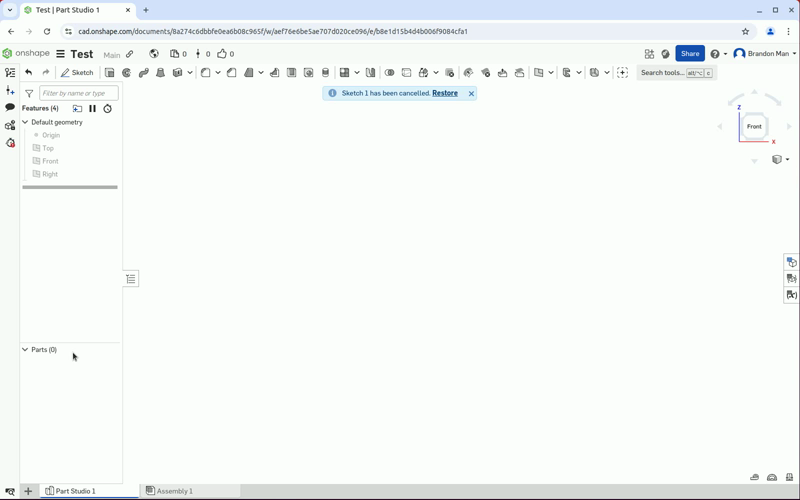
key_down(shift)
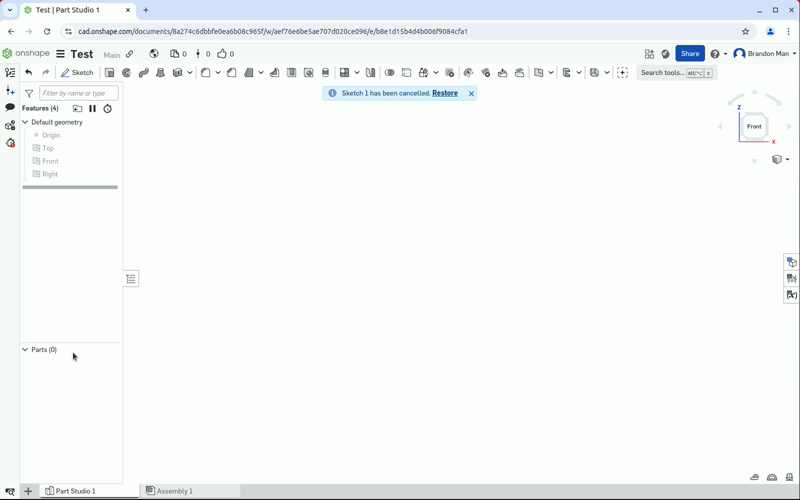
key(left)
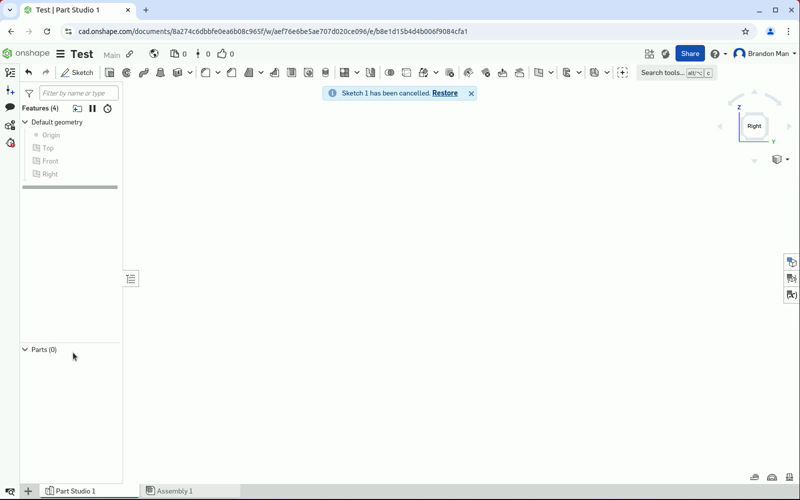
key_up(shift)
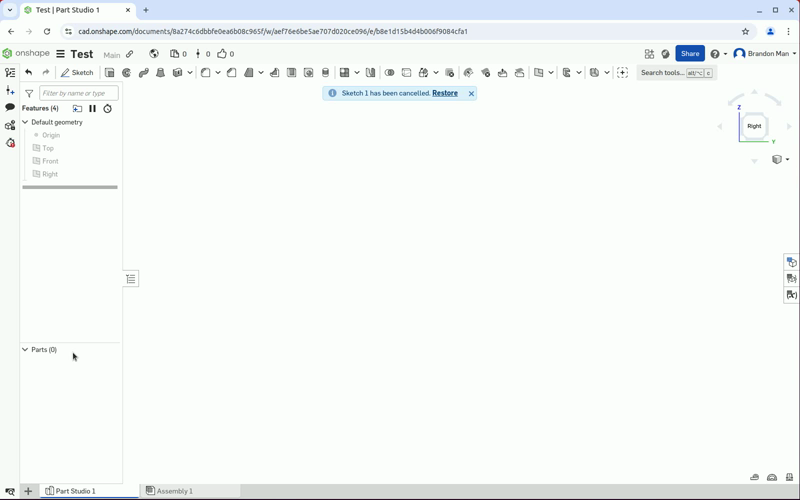
mouse_move(73, 352)
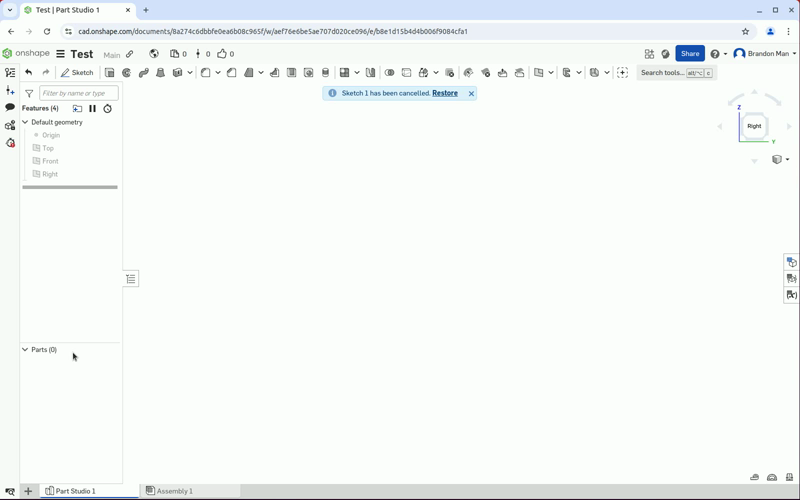
key(shift+y)
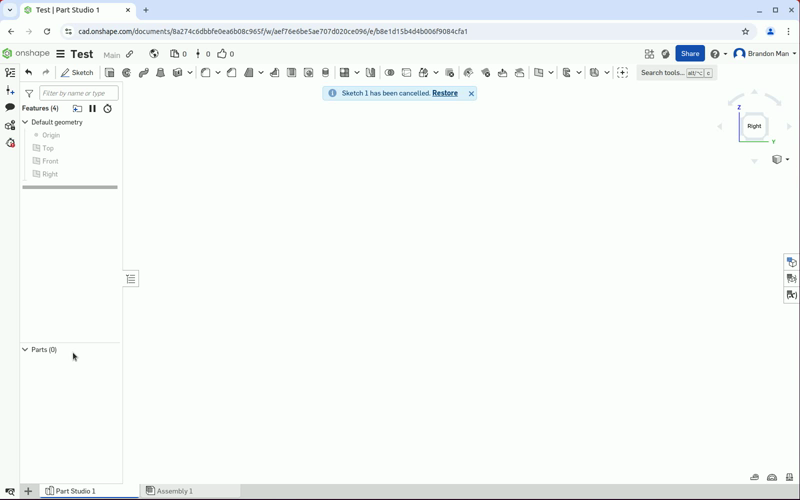
key(shift+s)
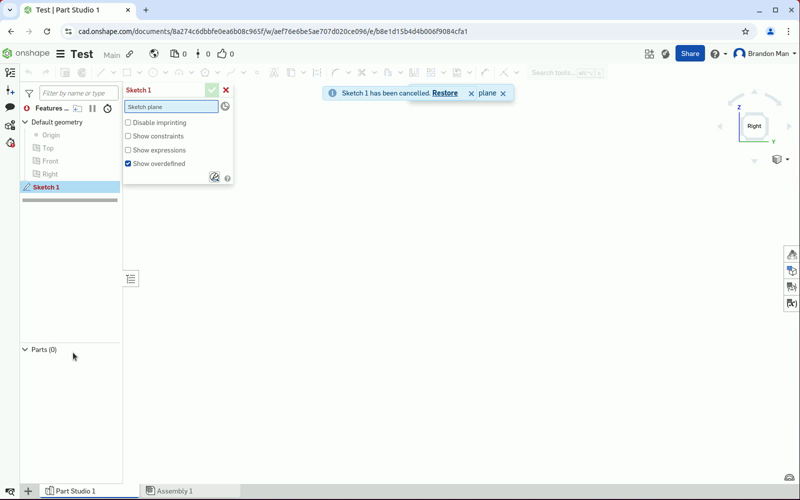
mouse_move(73, 176)
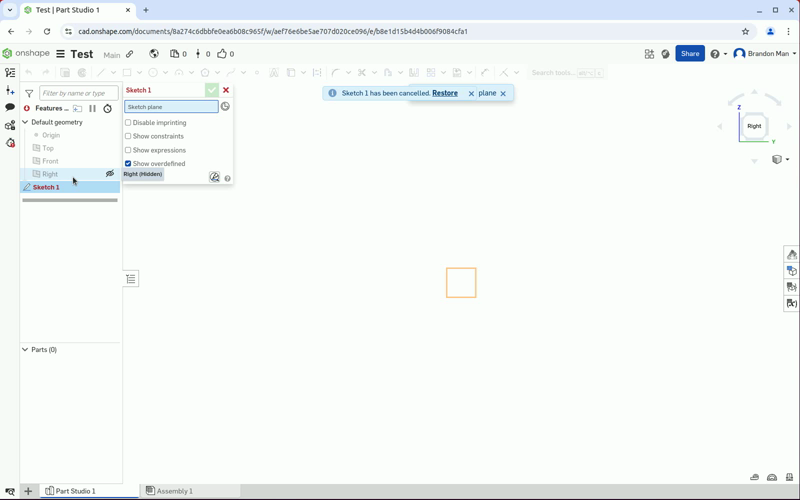
click(73, 176)
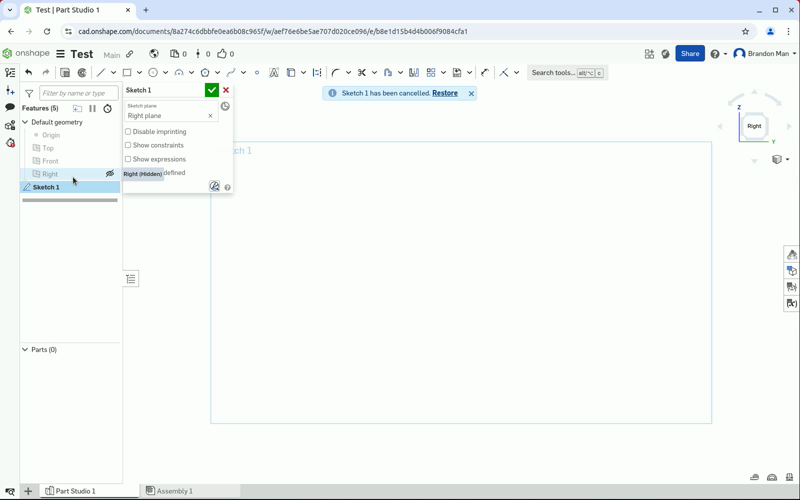
mouse_move(73, 352)
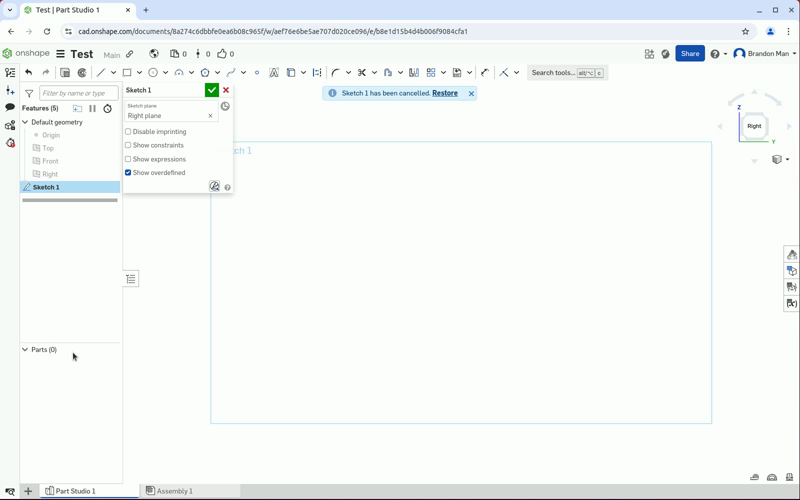
key(y)
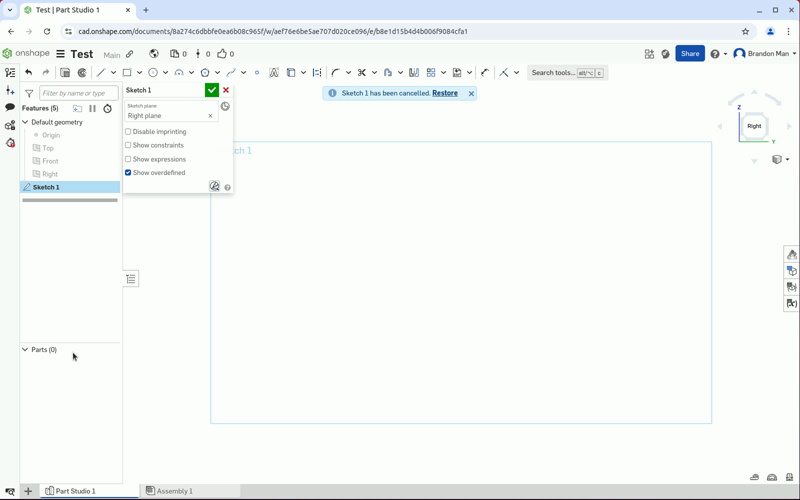
key(c)
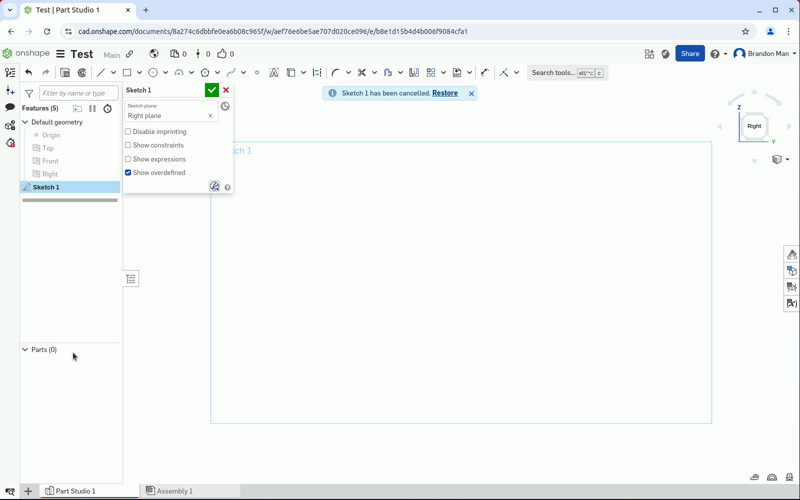
key_down(shift)
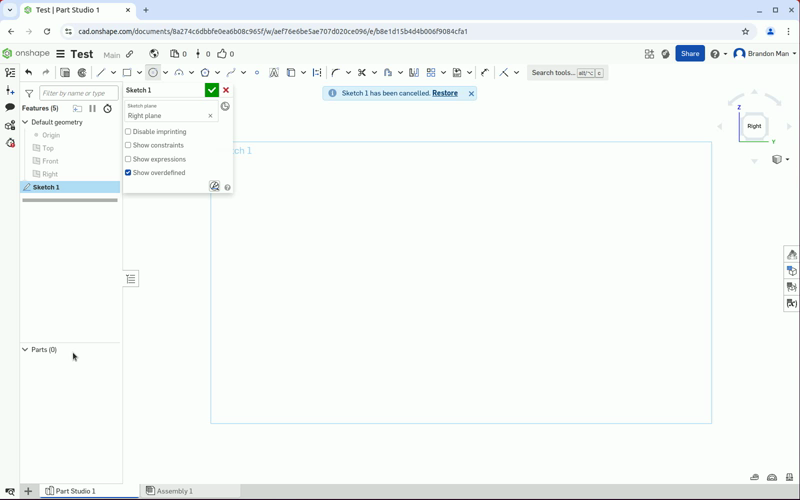
mouse_move(460, 282)
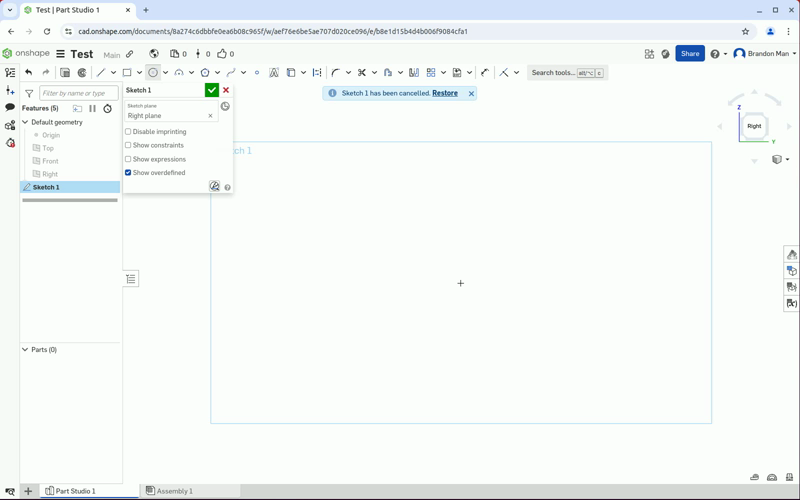
click(460, 282)
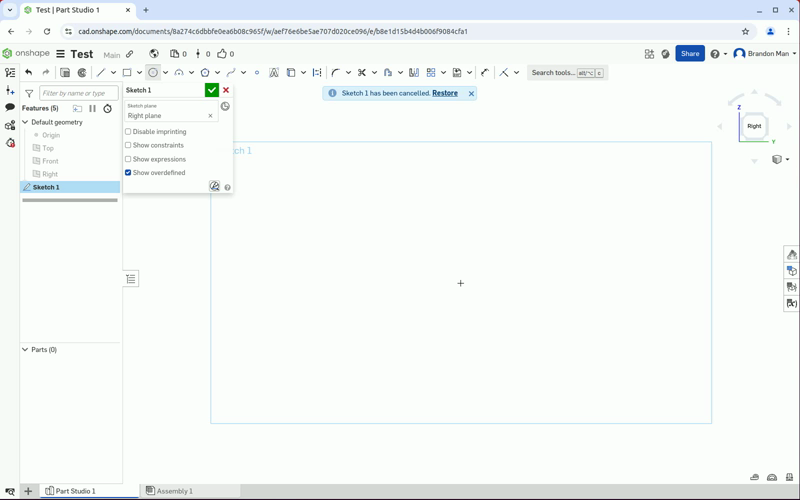
key_up(shift)
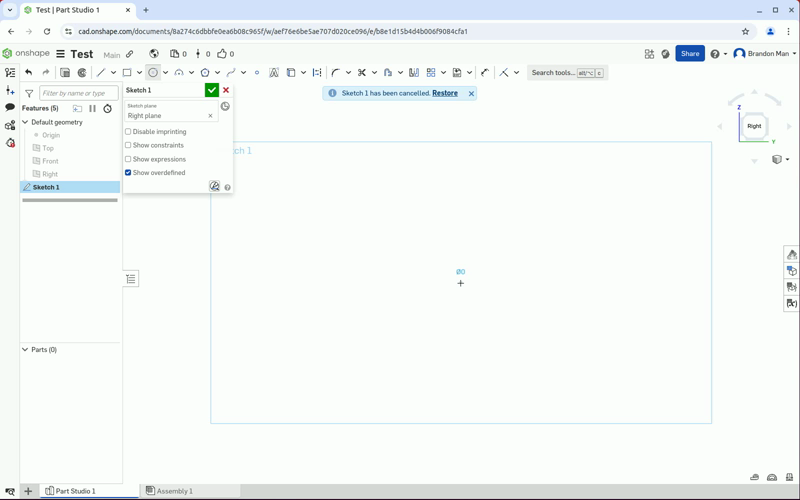
mouse_move(467, 282)
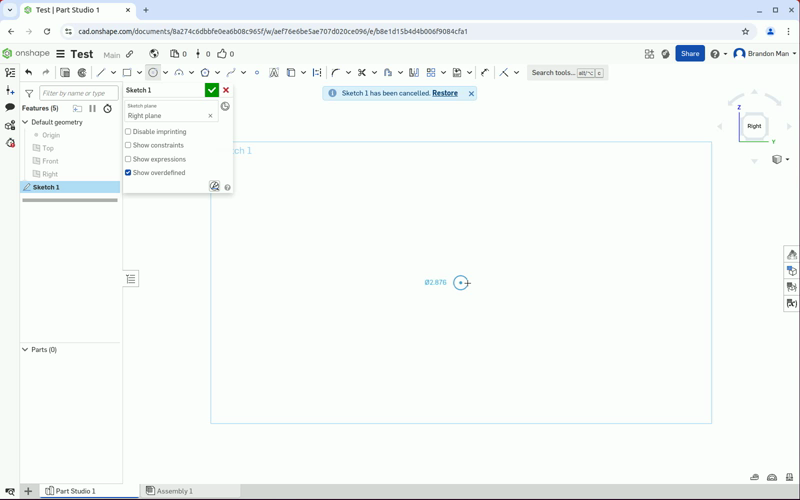
click(467, 282)
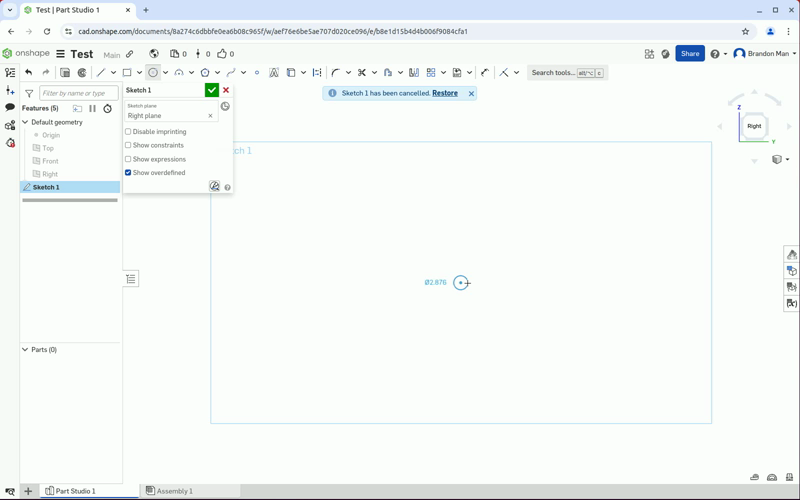
key(esc)
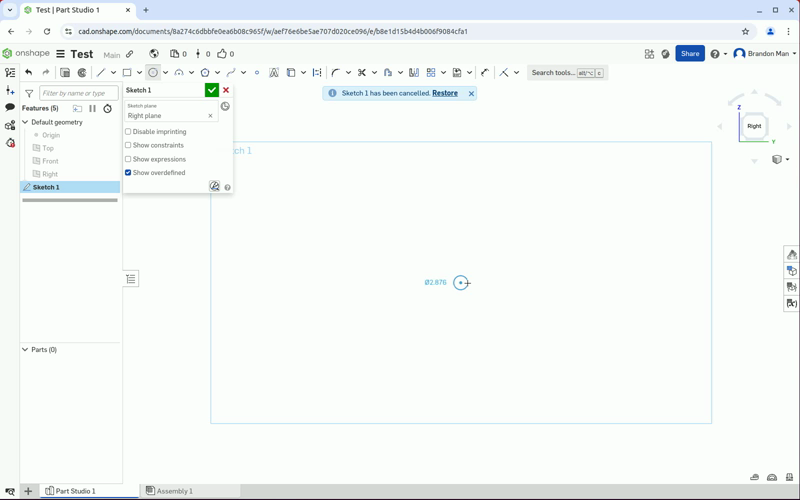
key(c)
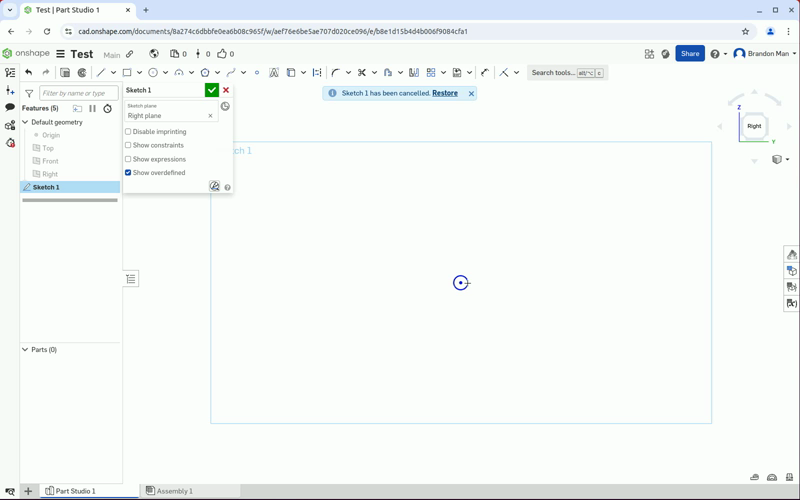
key_down(shift)
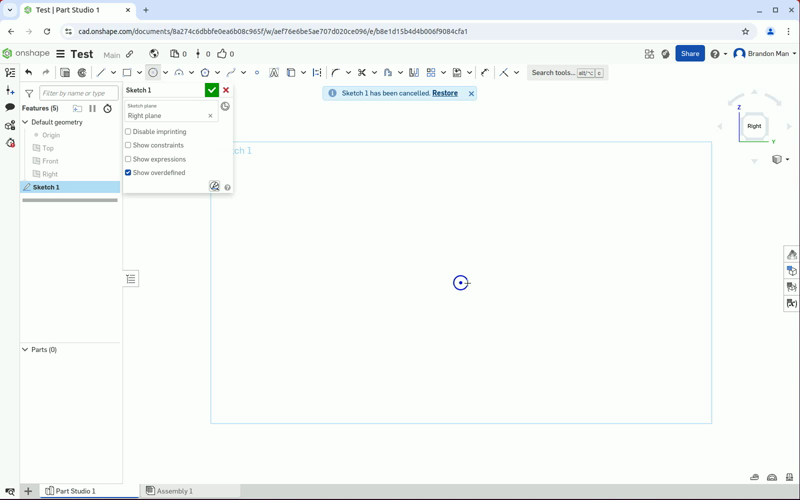
mouse_move(460, 282)
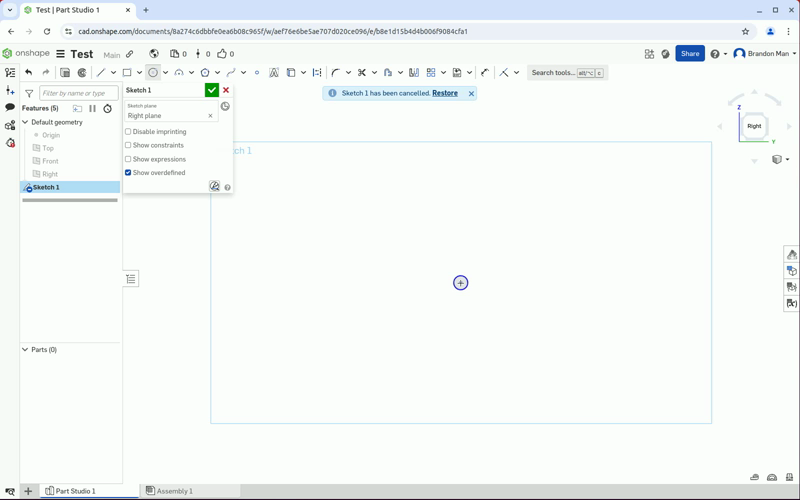
click(460, 282)
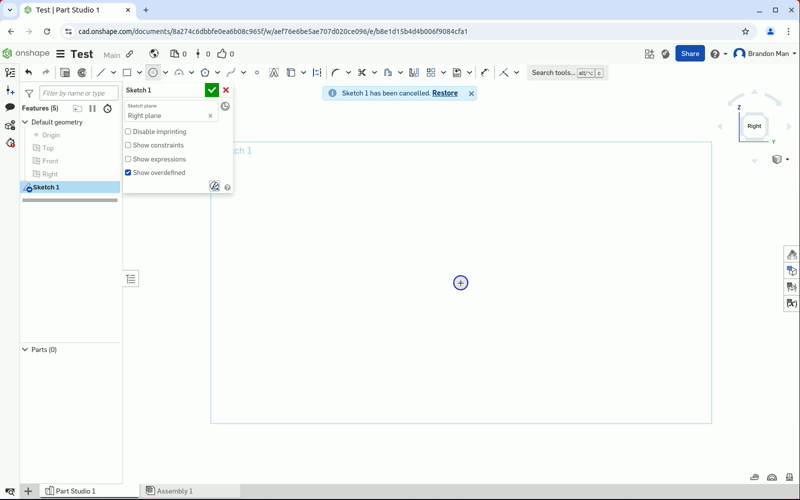
key_up(shift)
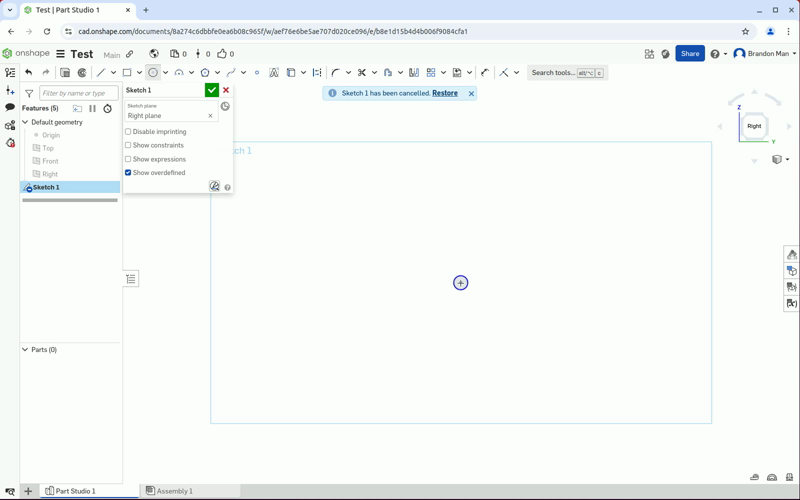
mouse_move(464, 282)
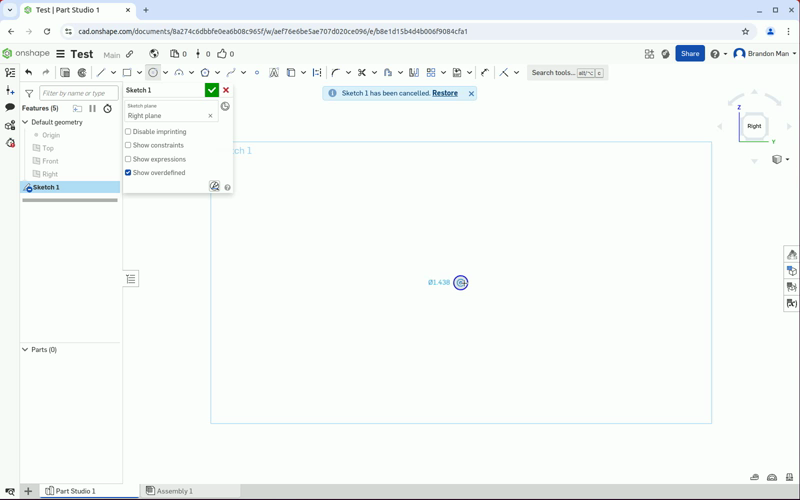
scroll(6)
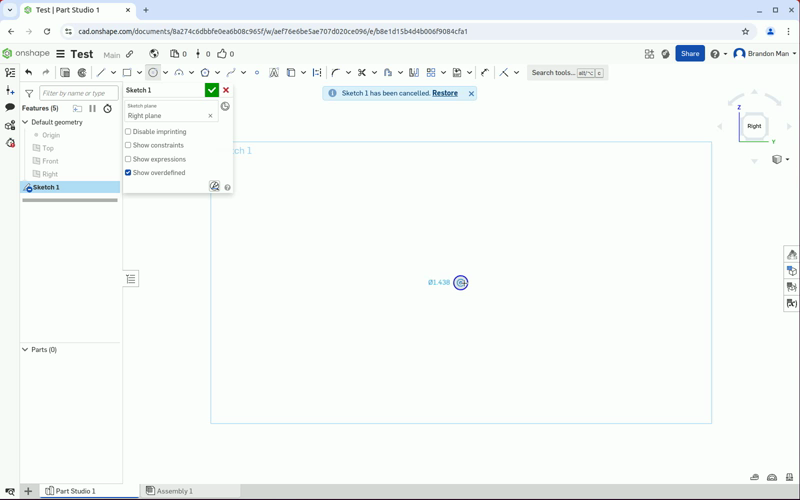
scroll(6)
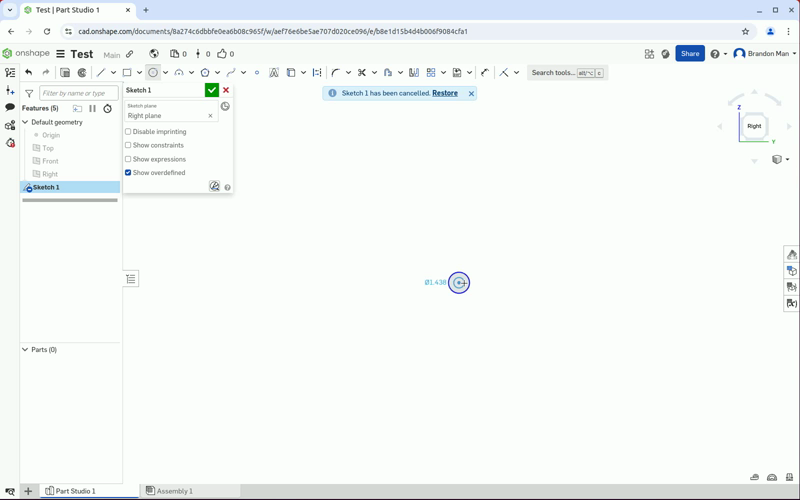
scroll(6)
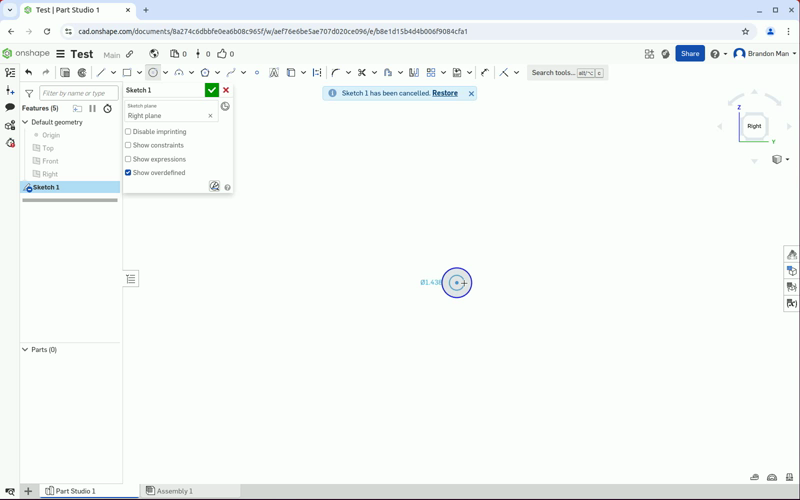
scroll(6)
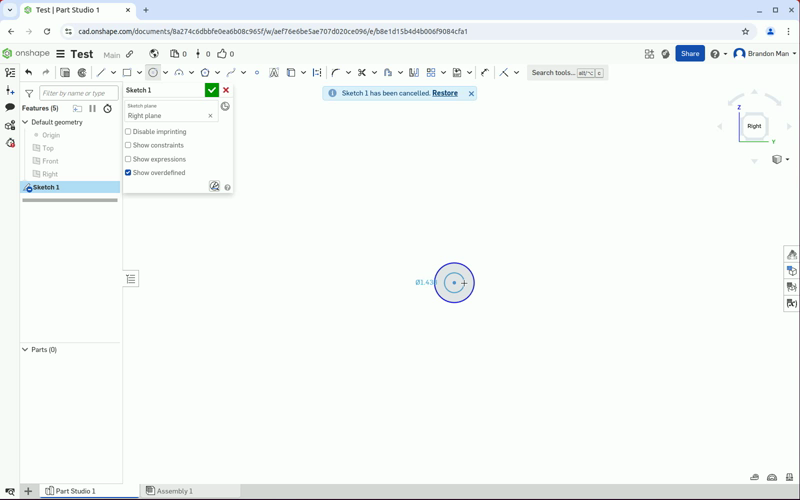
scroll(6)
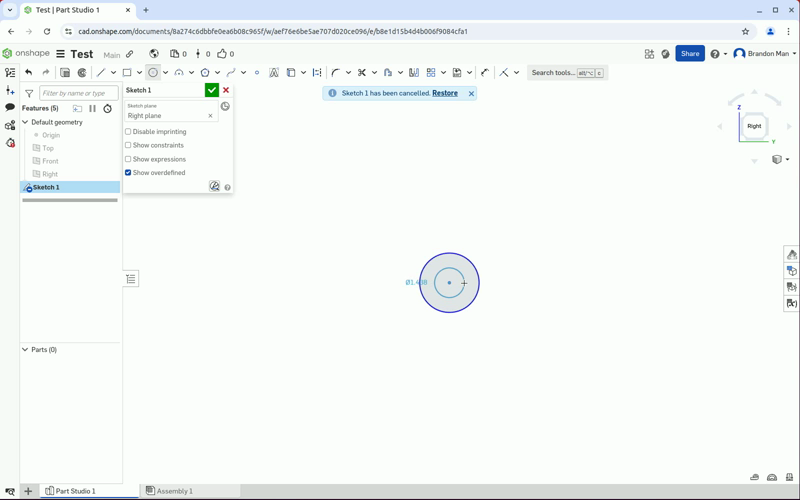
scroll(6)
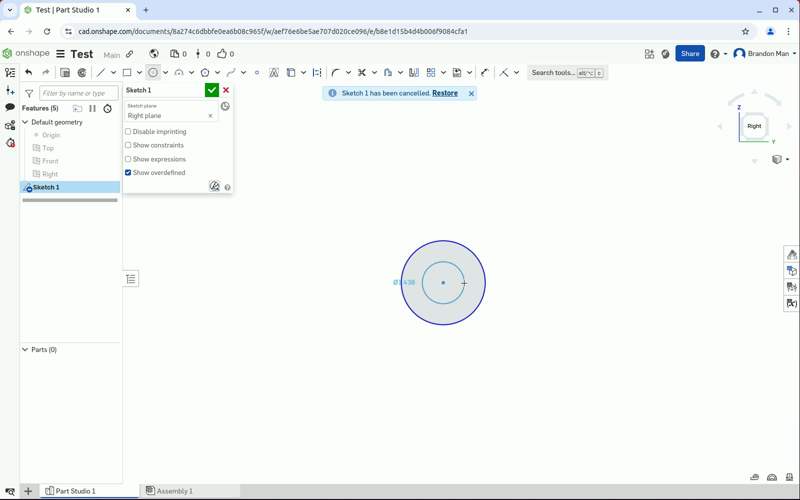
scroll(6)
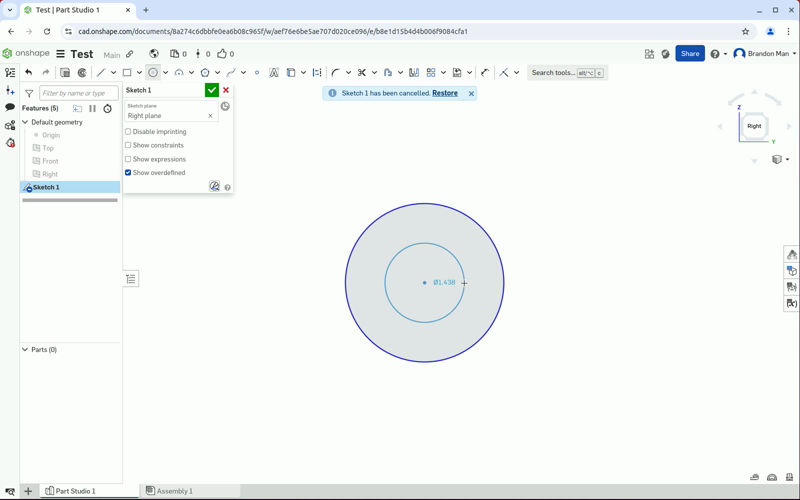
click(464, 282)
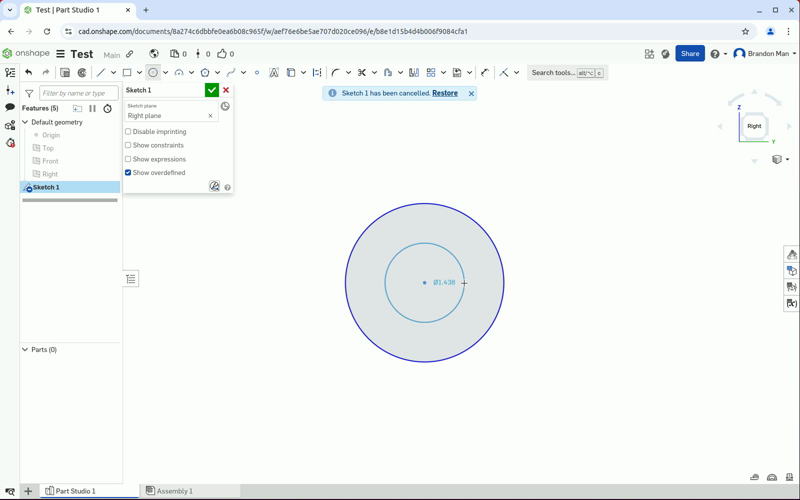
scroll(-6)
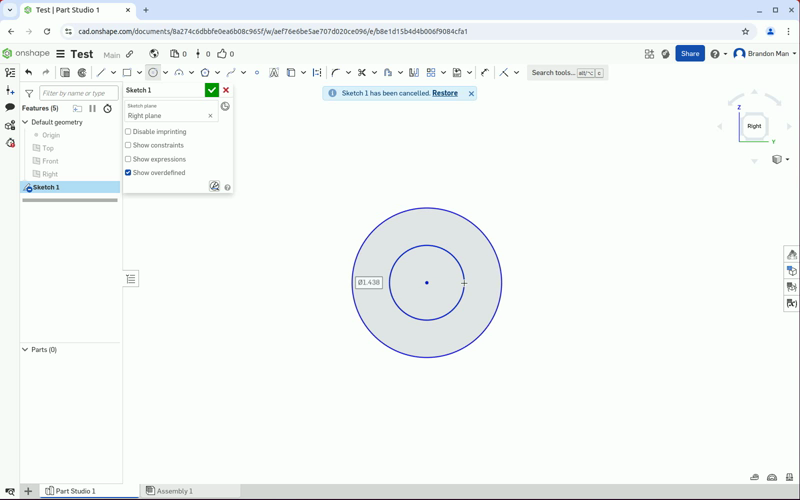
scroll(-6)
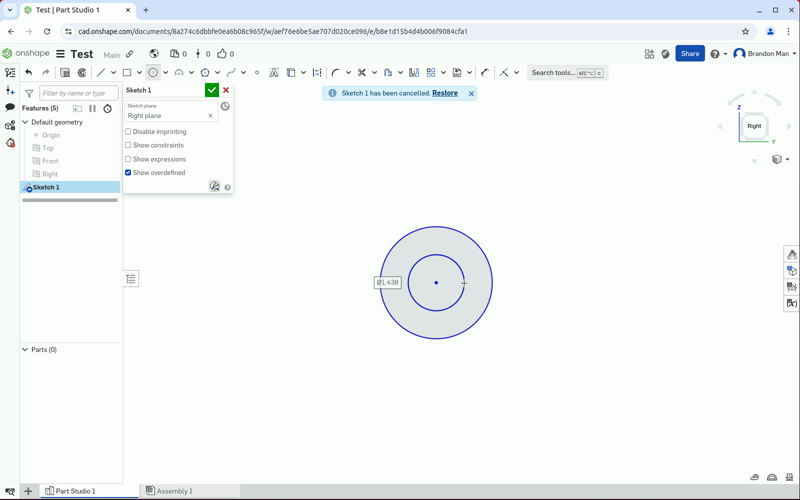
scroll(-6)
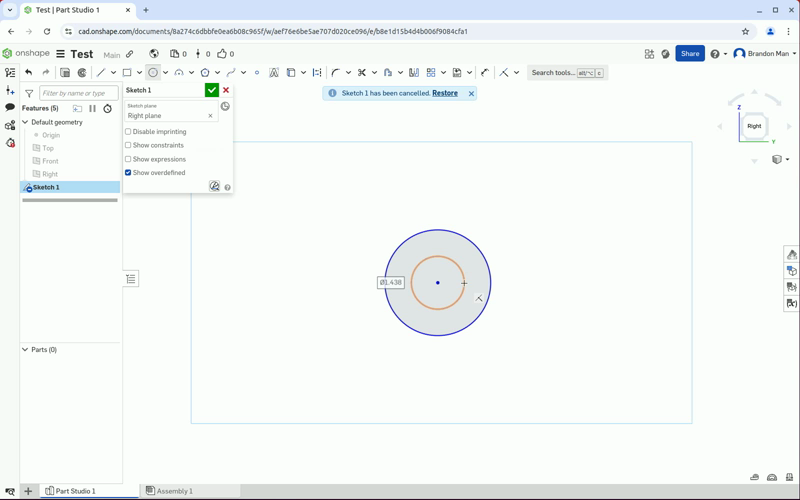
scroll(-6)
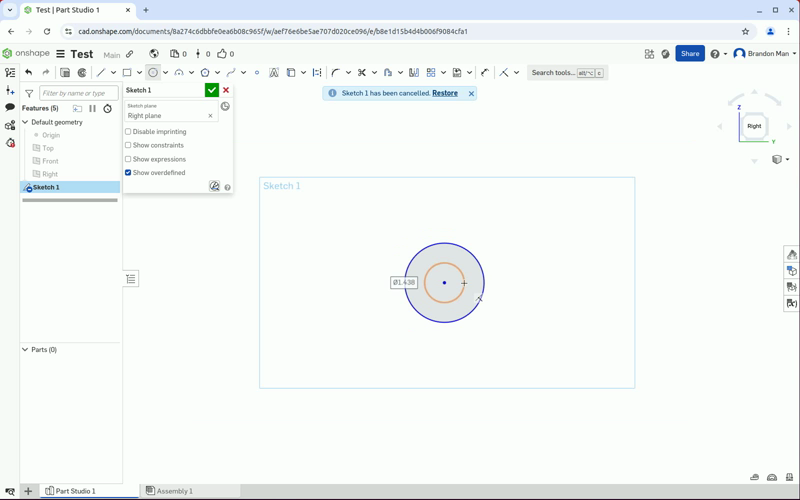
scroll(-6)
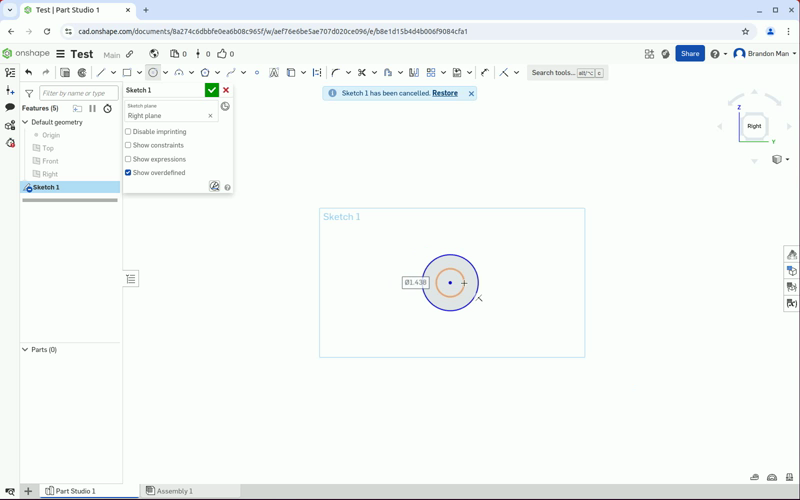
scroll(-6)
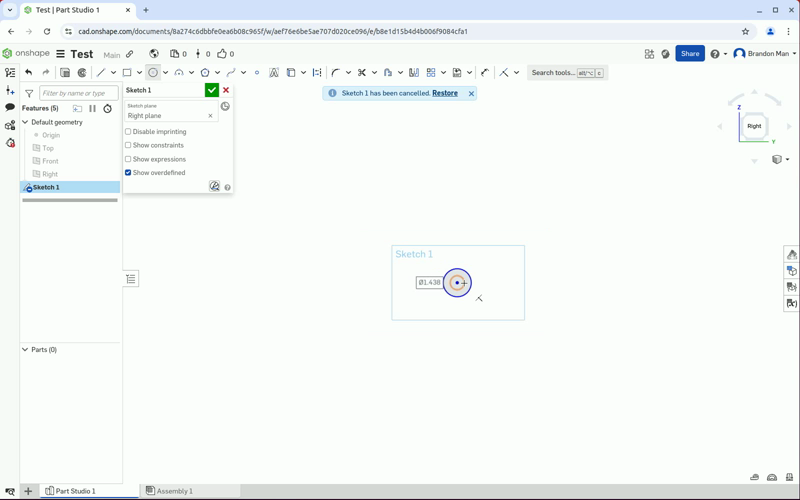
scroll(-6)
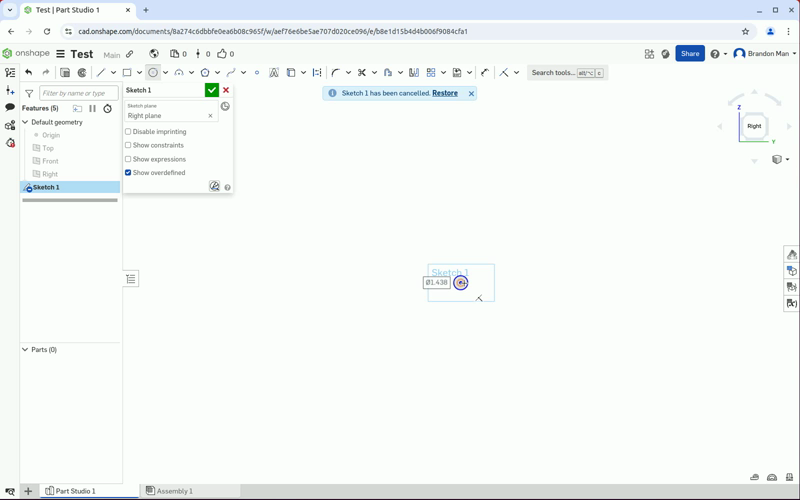
key(esc)
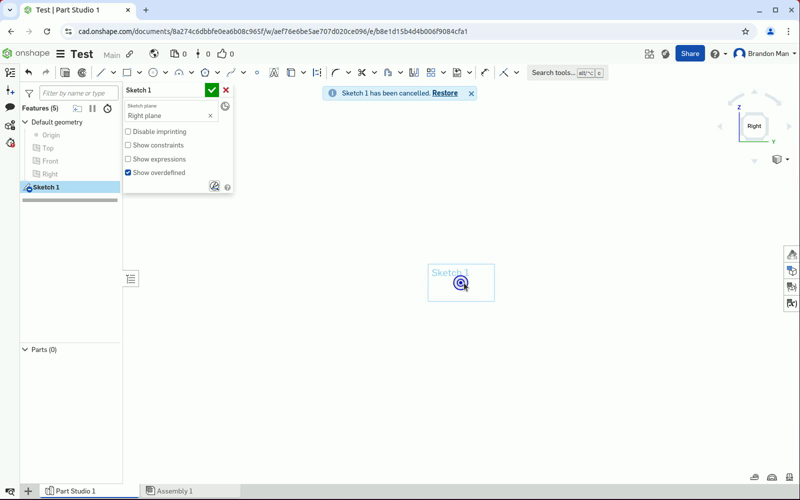
mouse_move(466, 279)
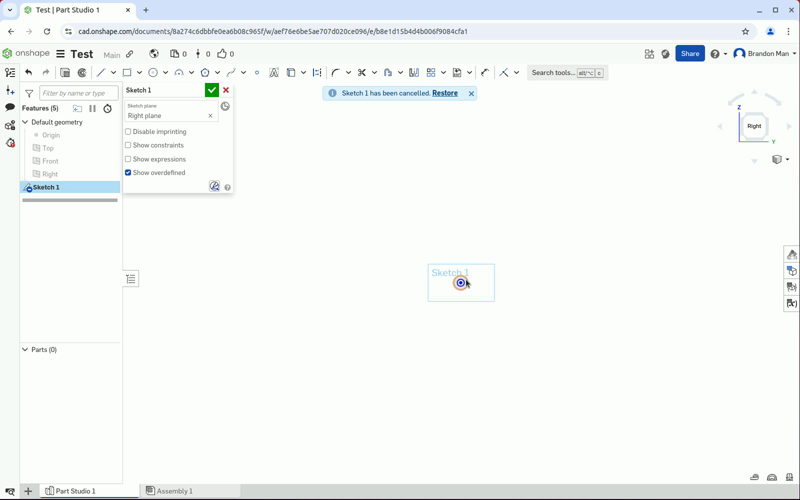
scroll(6)
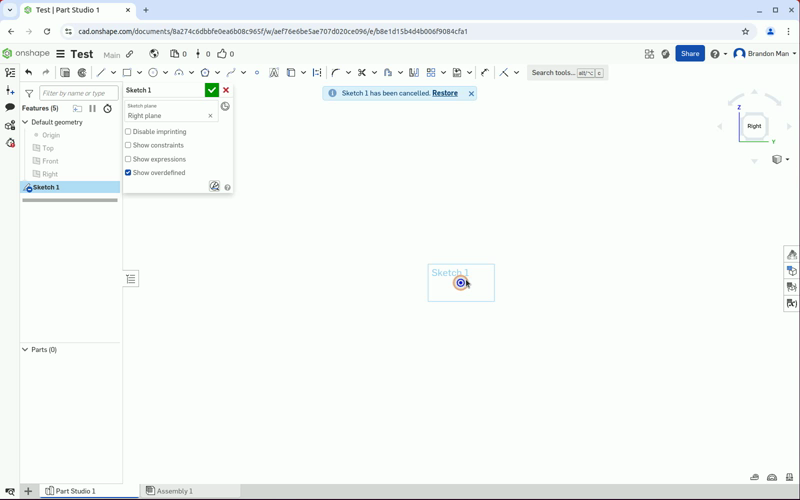
scroll(6)
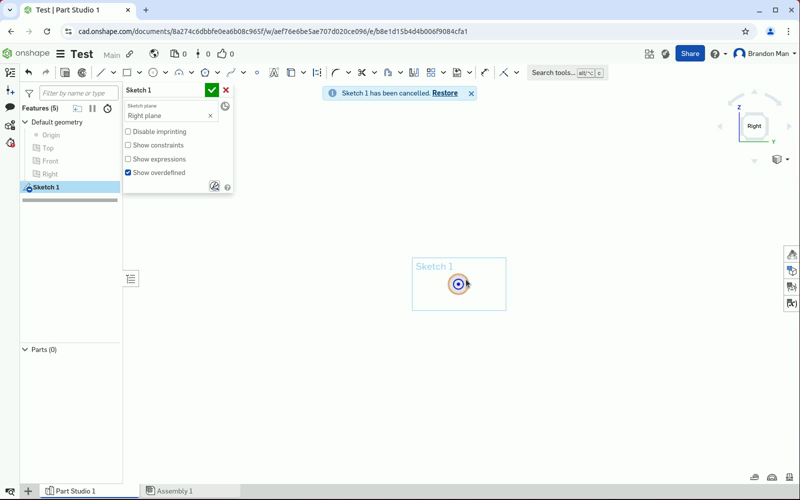
scroll(6)
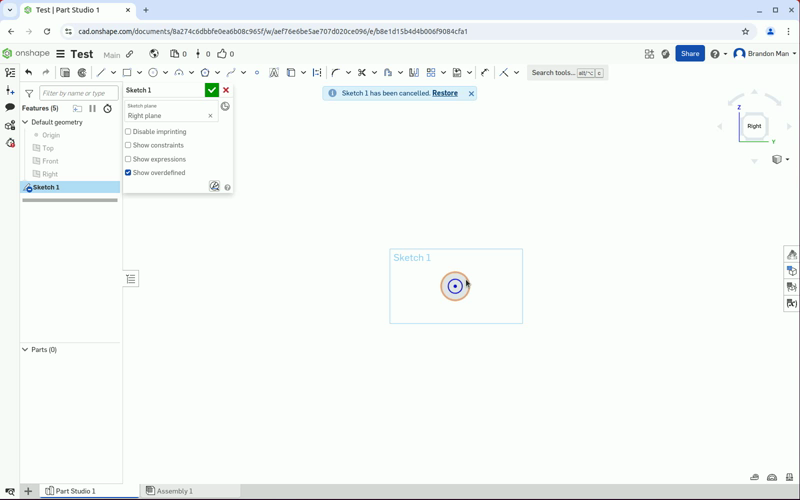
scroll(6)
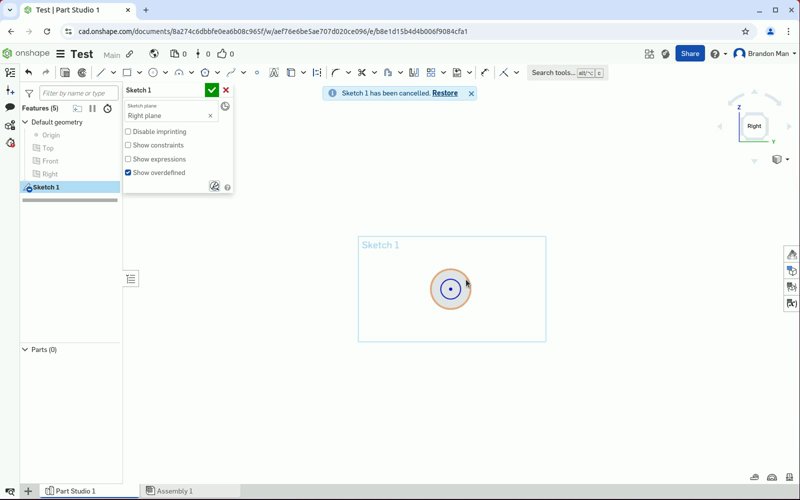
scroll(6)
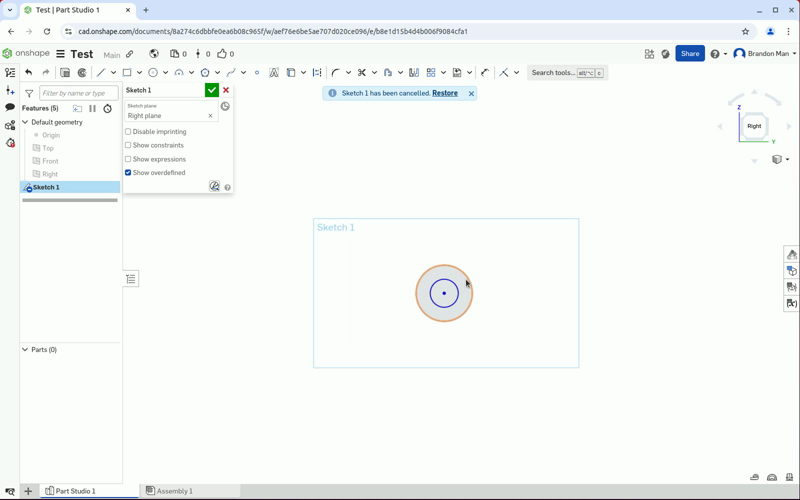
scroll(6)
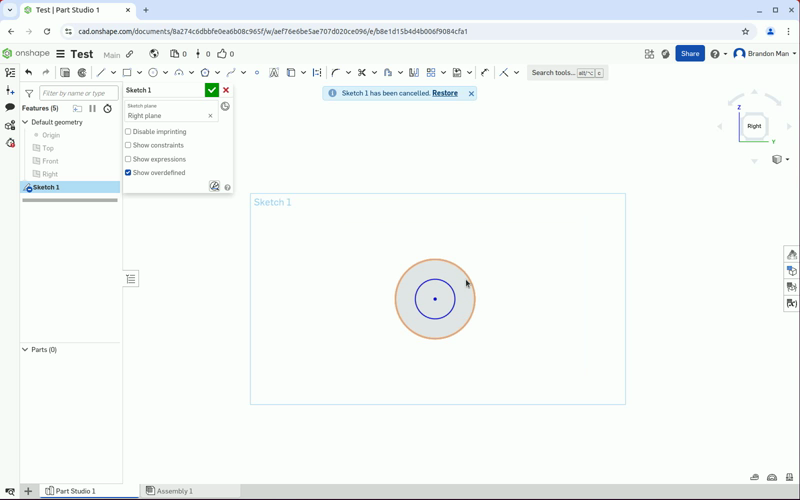
scroll(6)
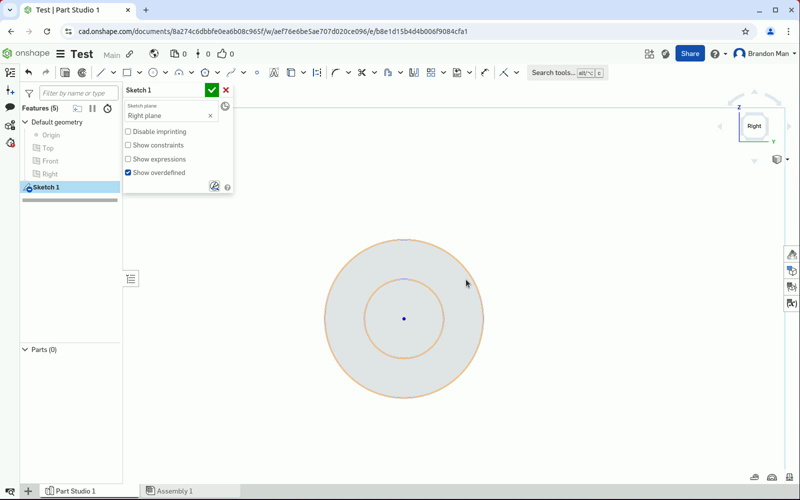
click(466, 279)
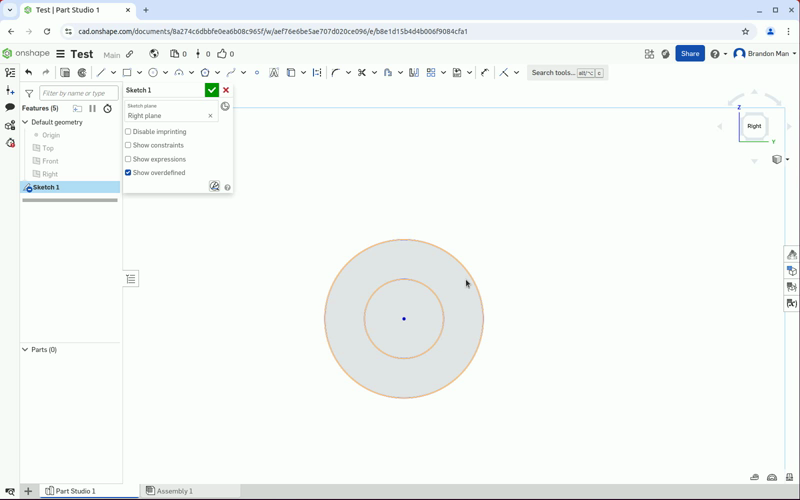
scroll(-6)
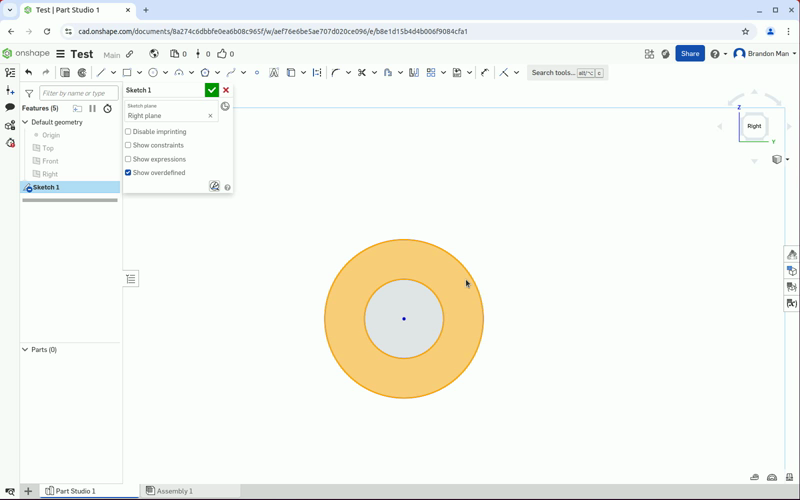
scroll(-6)
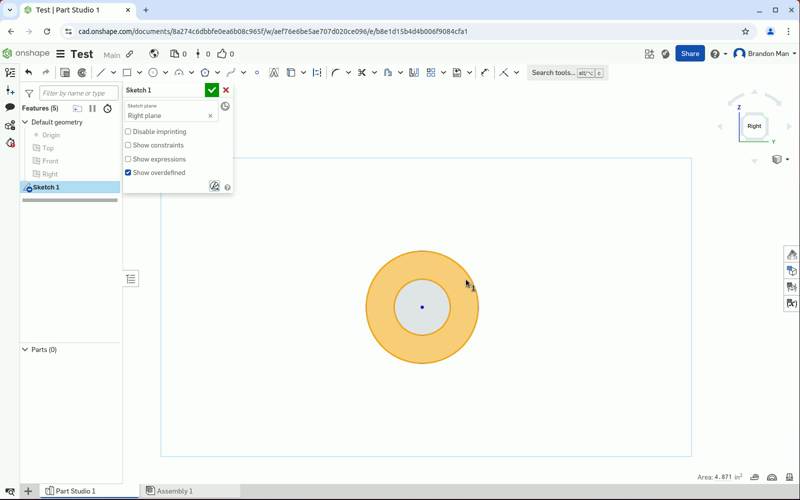
scroll(-6)
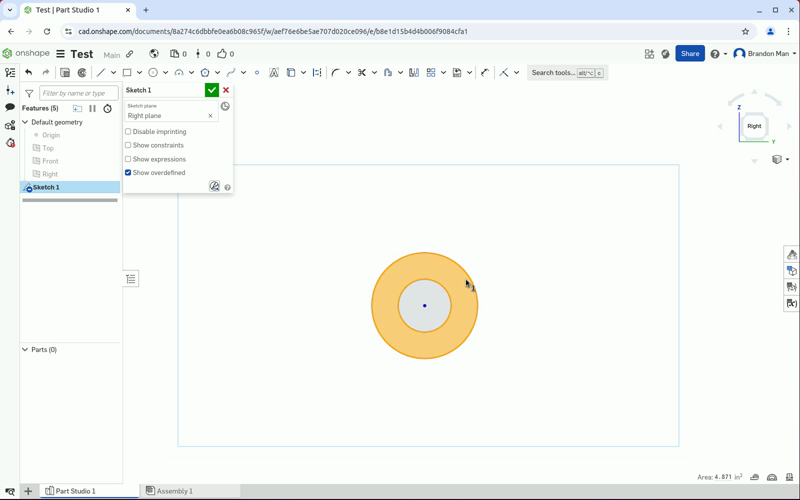
scroll(-6)
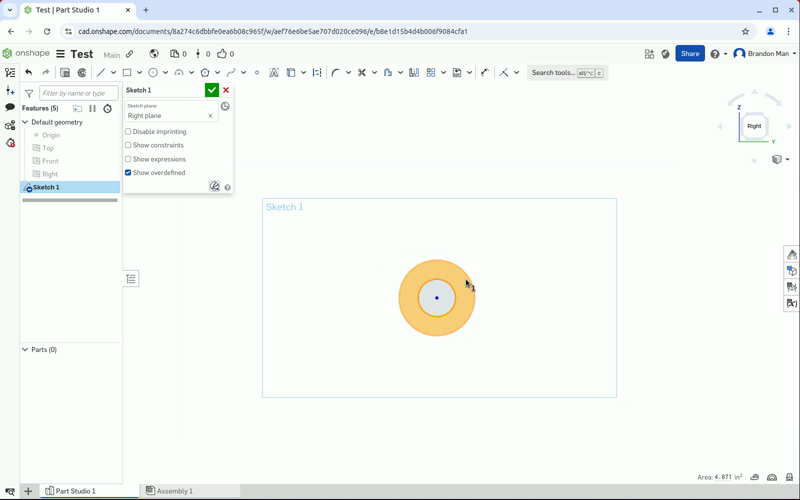
scroll(-6)
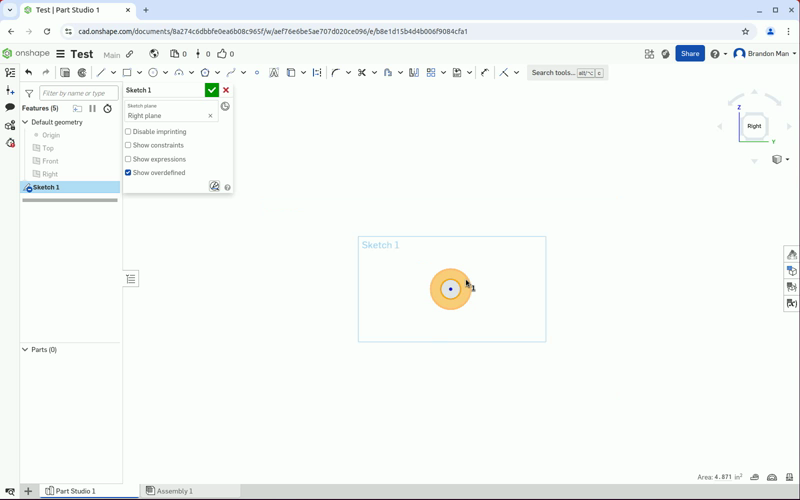
scroll(-6)
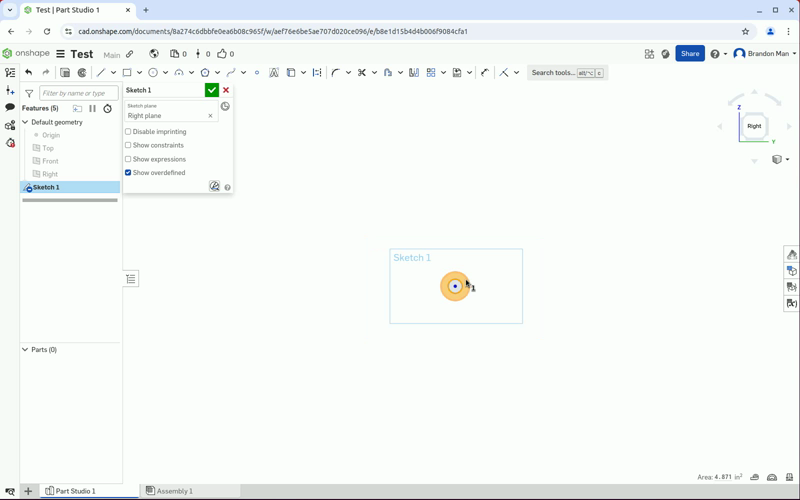
scroll(-6)
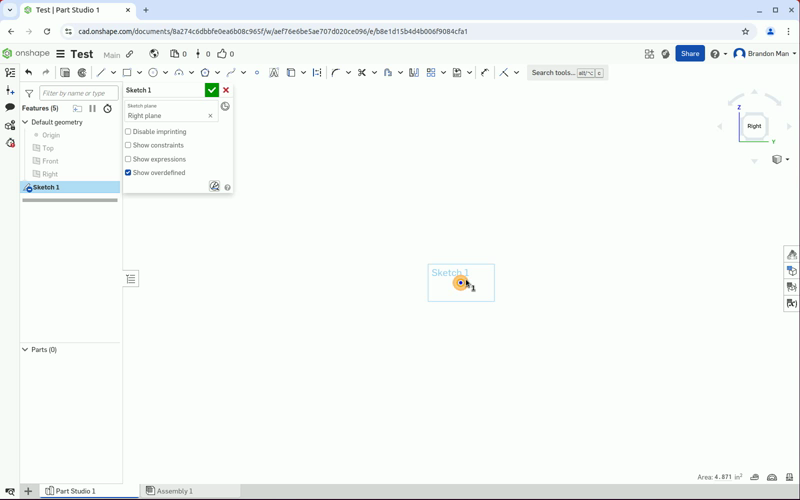
mouse_move(73, 352)
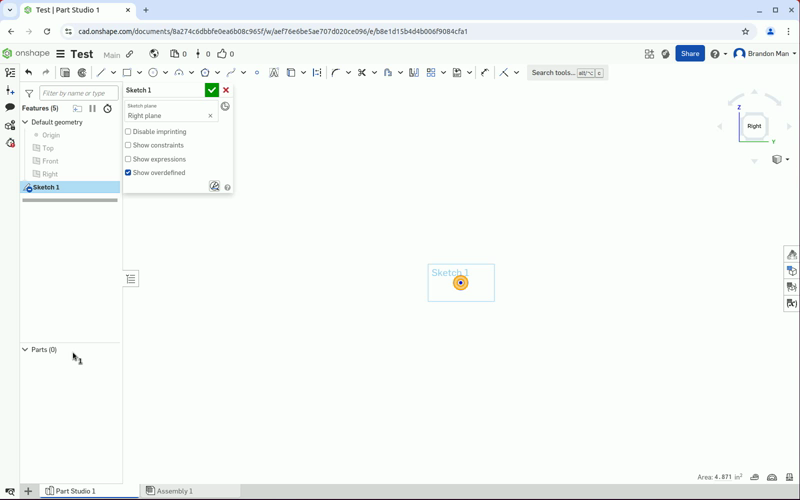
key(shift+y)
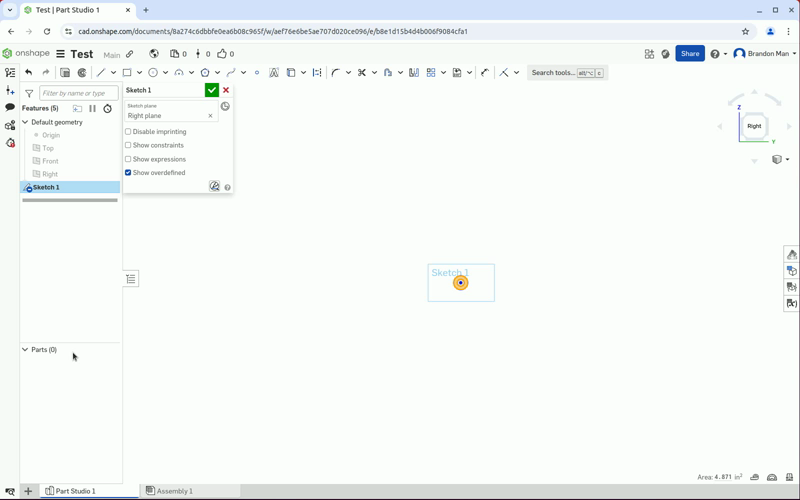
key(shift+e)
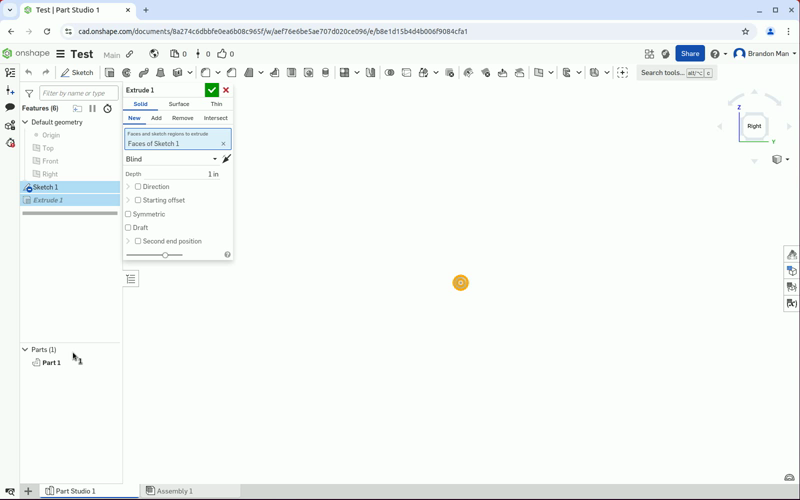
mouse_move(143, 106)
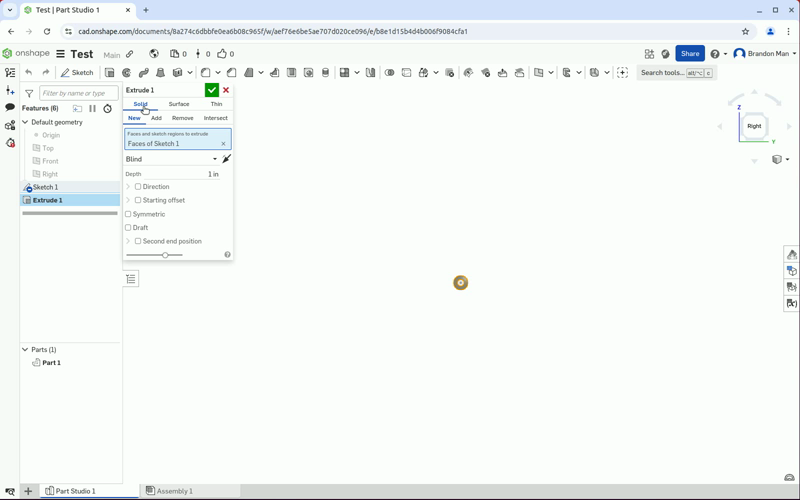
click(143, 106)
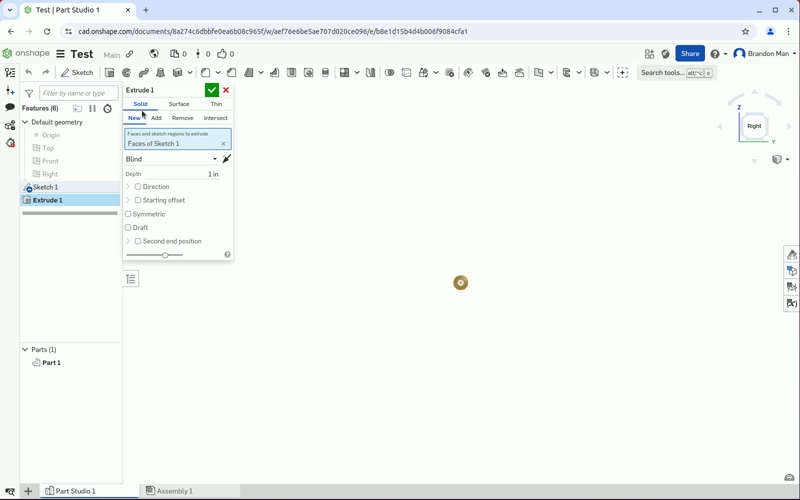
mouse_move(137, 120)
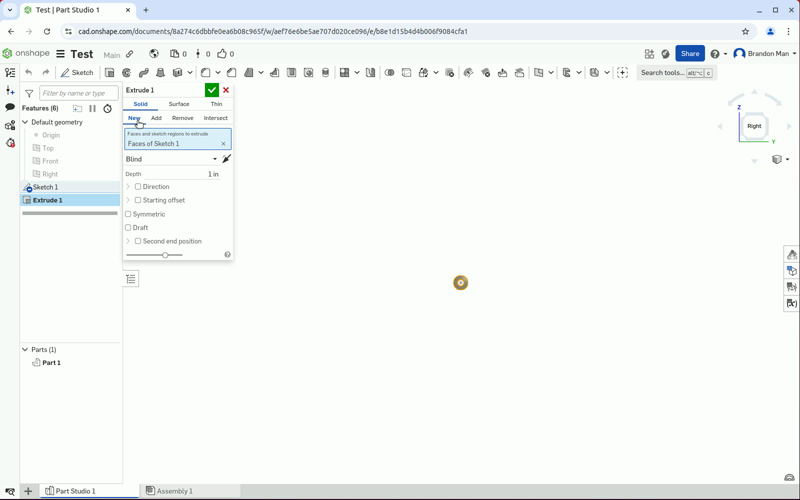
click(137, 120)
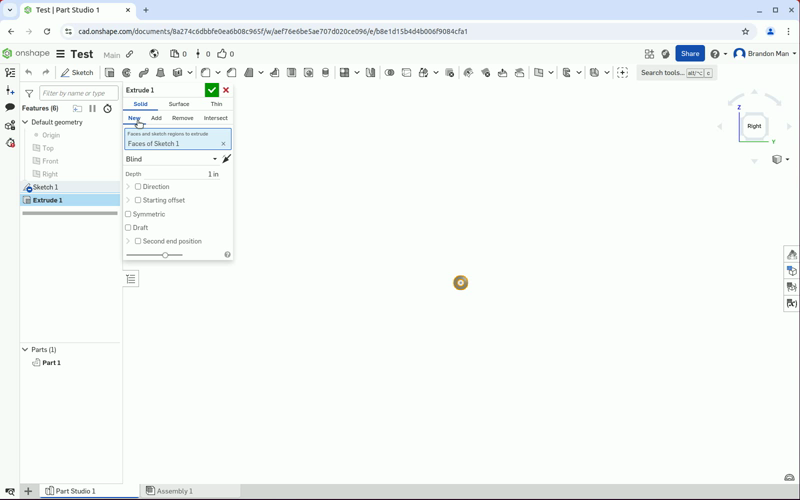
key(tab, 4)
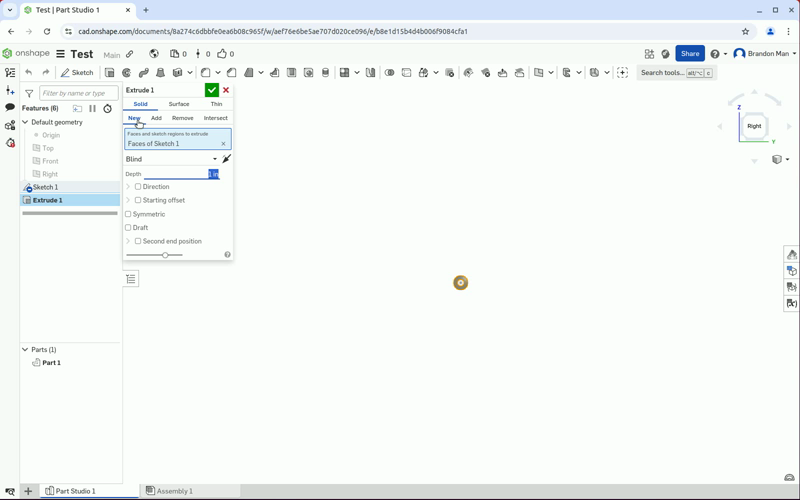
text(2.888)
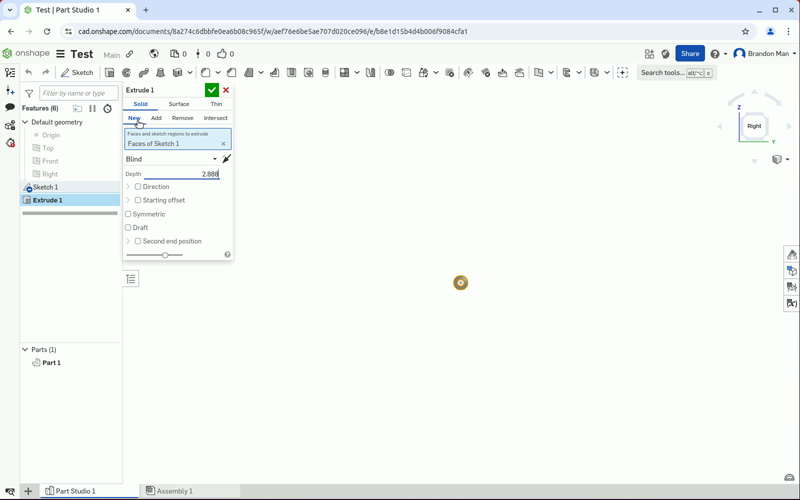
key(tab, 3)
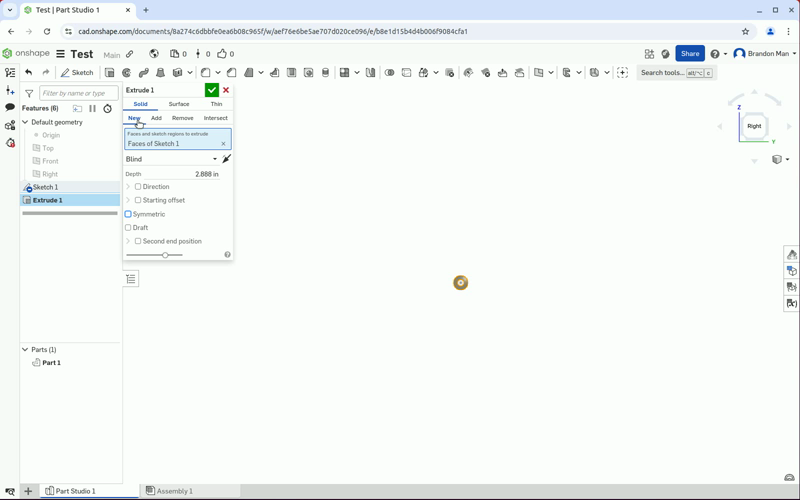
key(space)
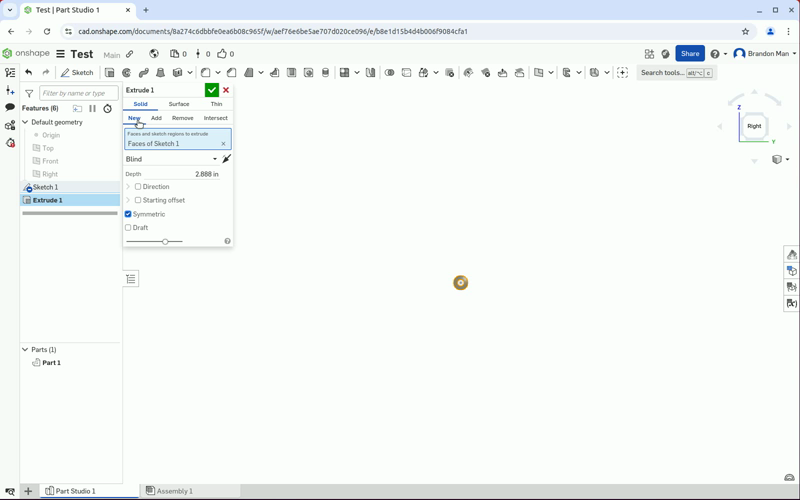
key(enter)
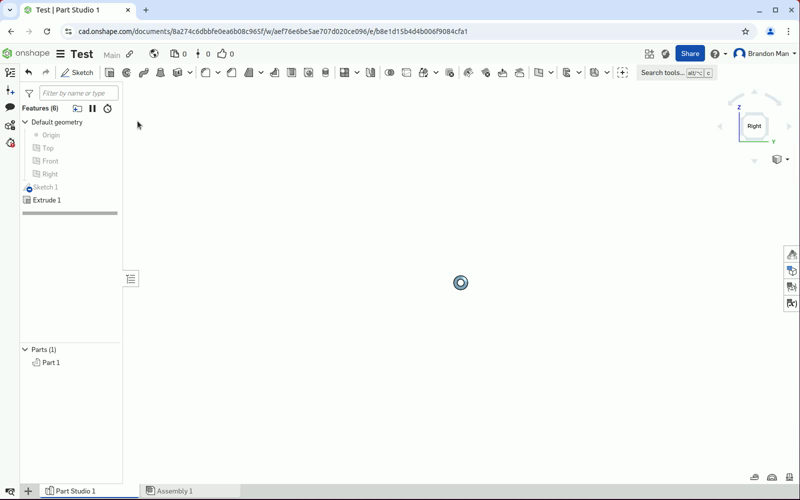
key(shift+h)
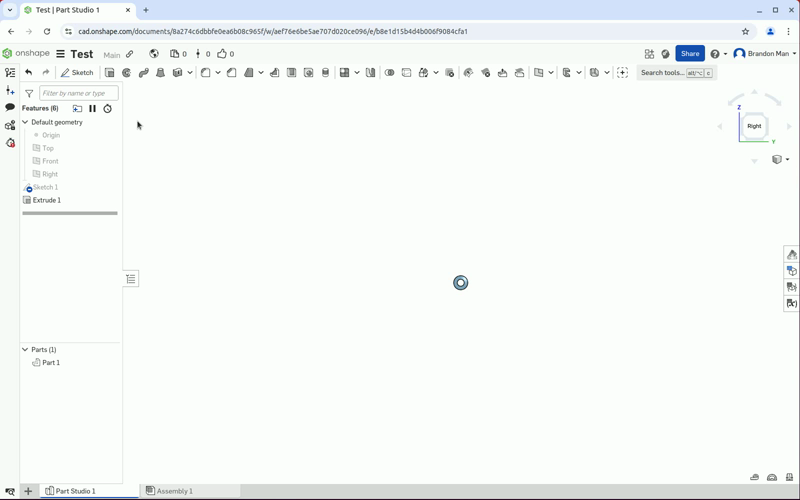
key(shift+h)
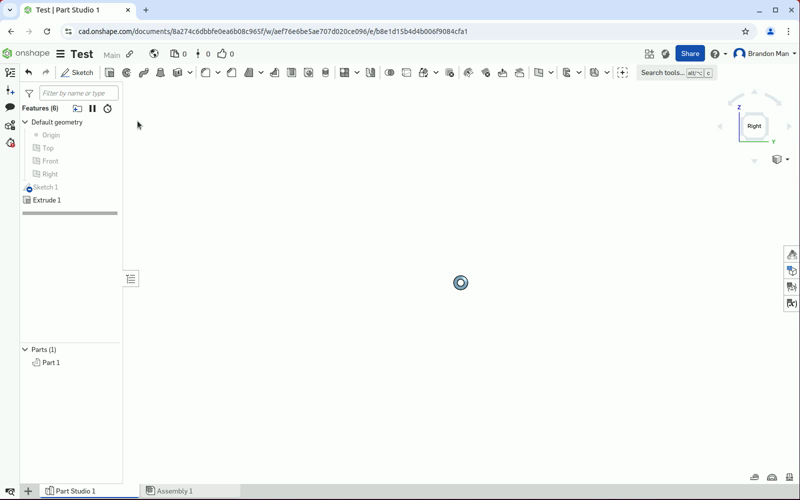
mouse_move(73, 189)
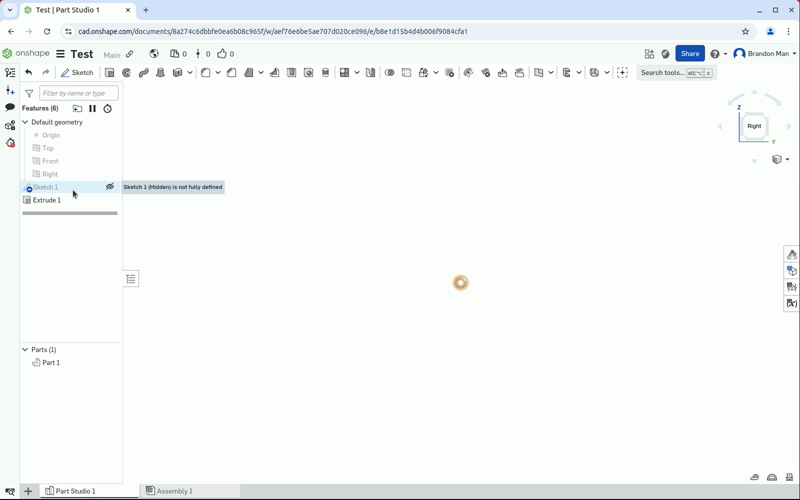
click(73, 189)
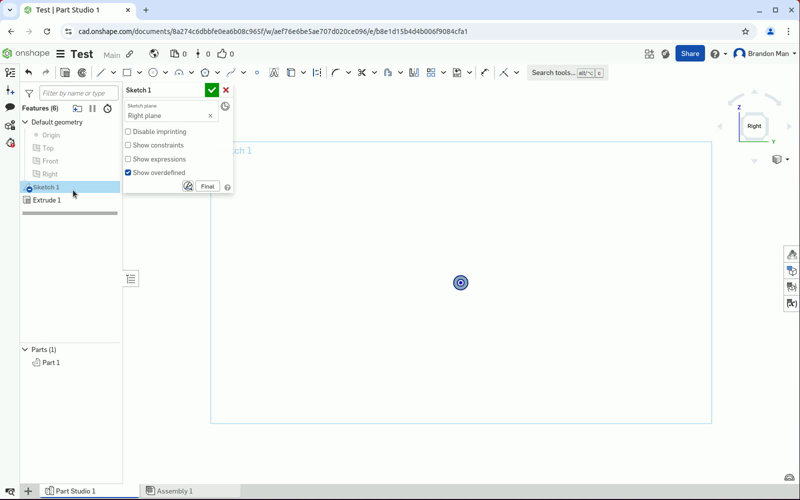
mouse_move(229, 92)
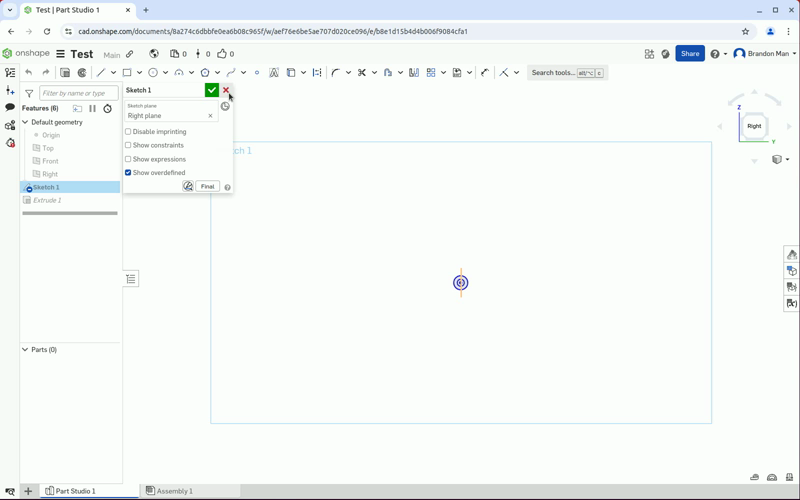
click(229, 92)
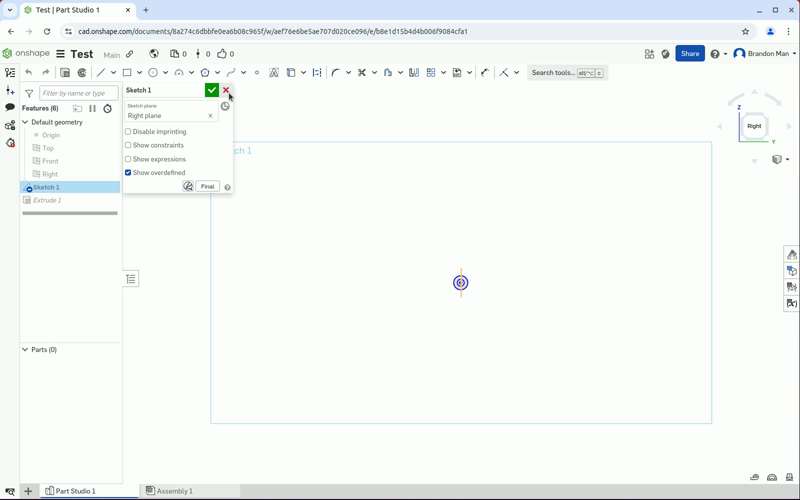
key(shift+s)
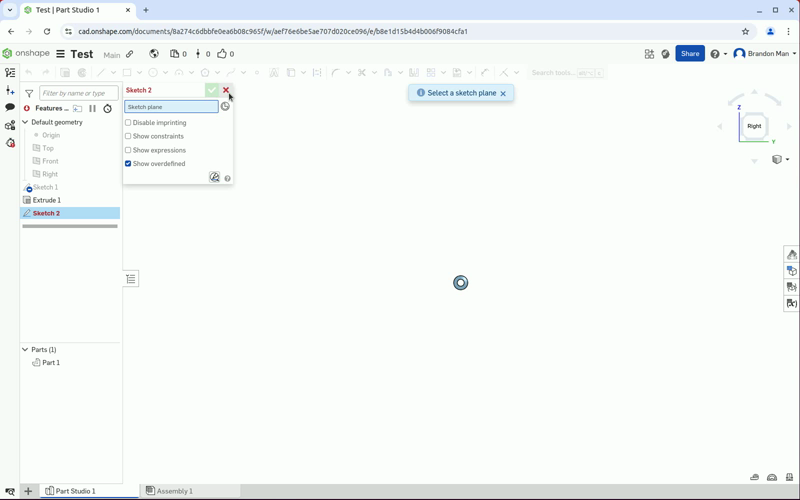
mouse_move(73, 176)
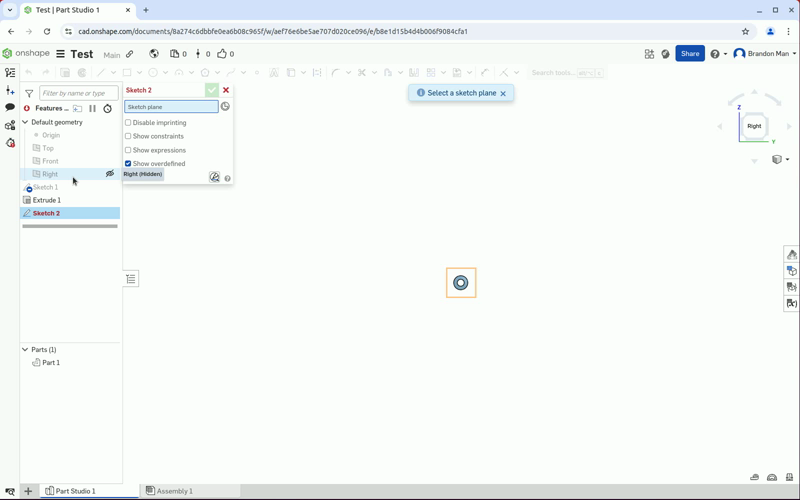
click(73, 176)
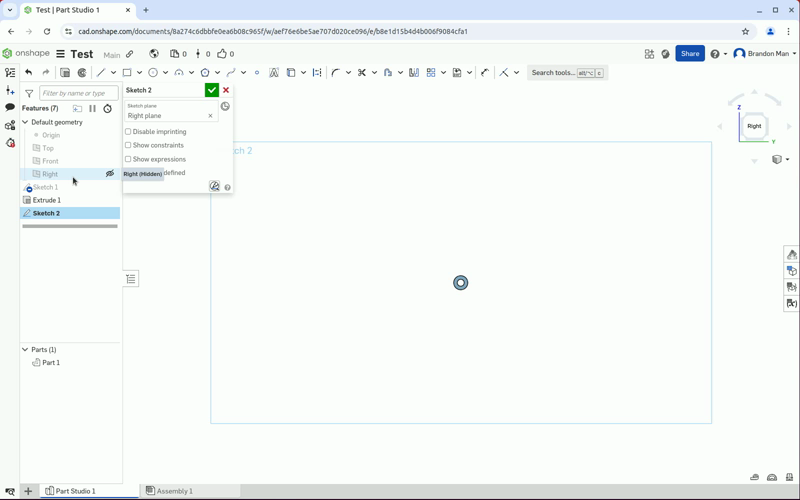
mouse_move(73, 352)
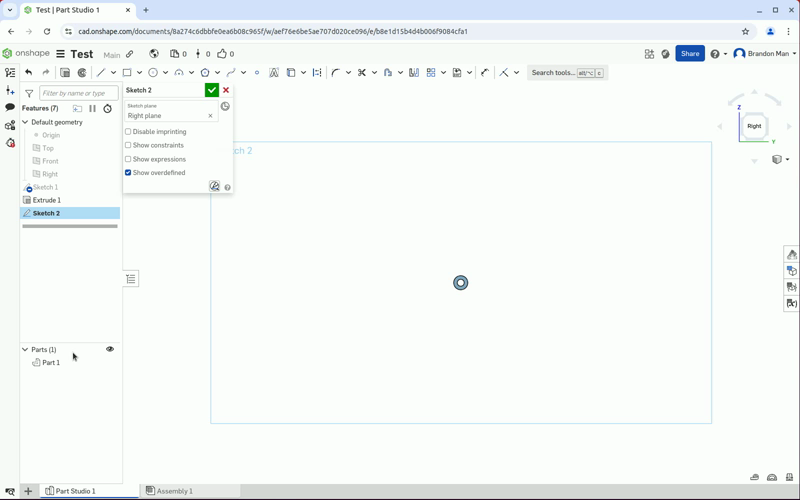
key(y)
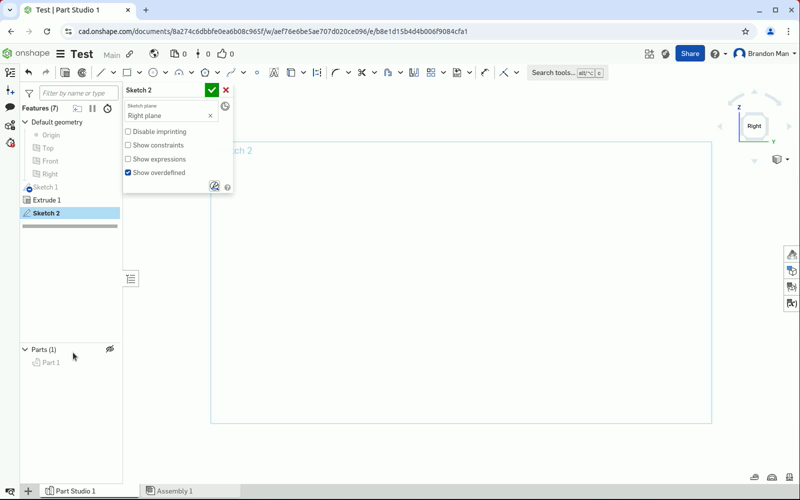
key(c)
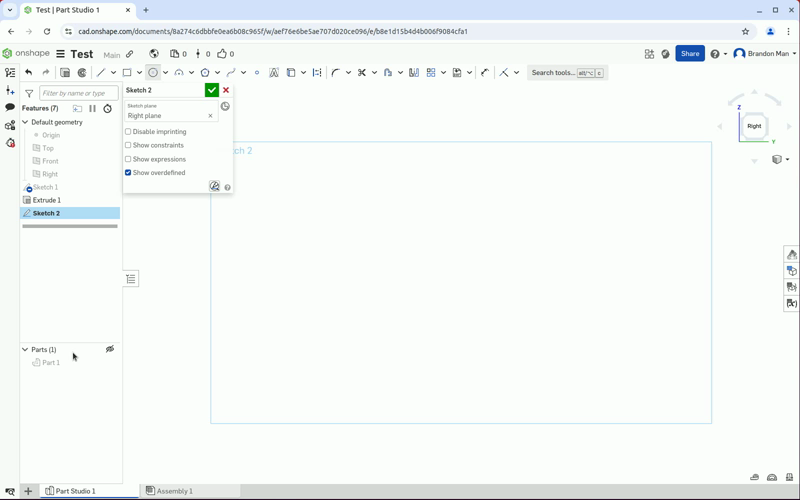
key_down(shift)
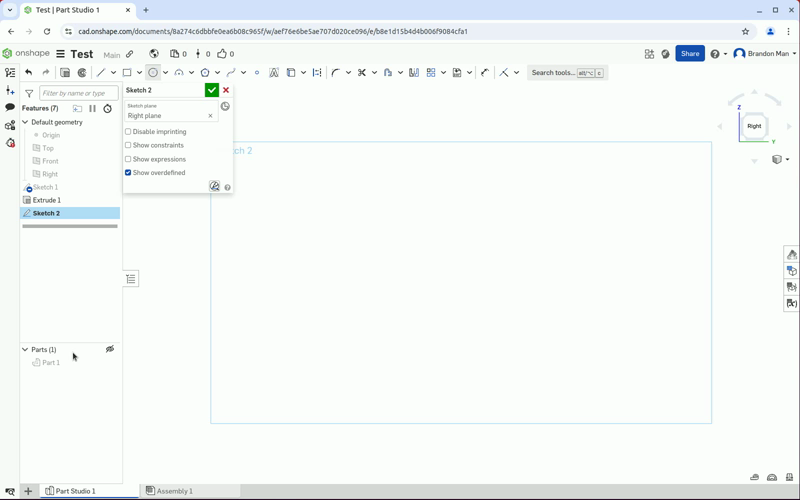
mouse_move(567, 282)
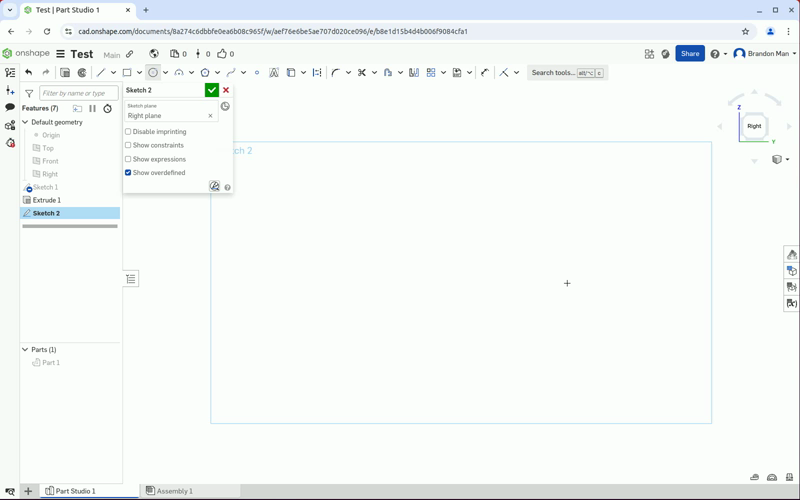
click(567, 282)
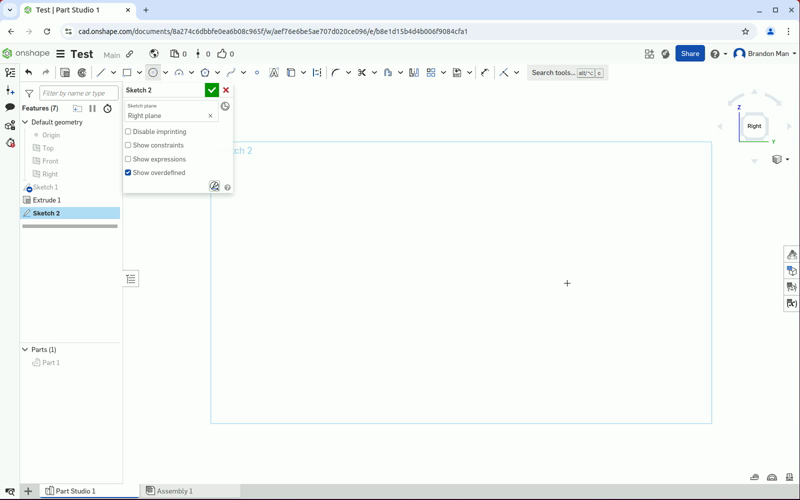
key_up(shift)
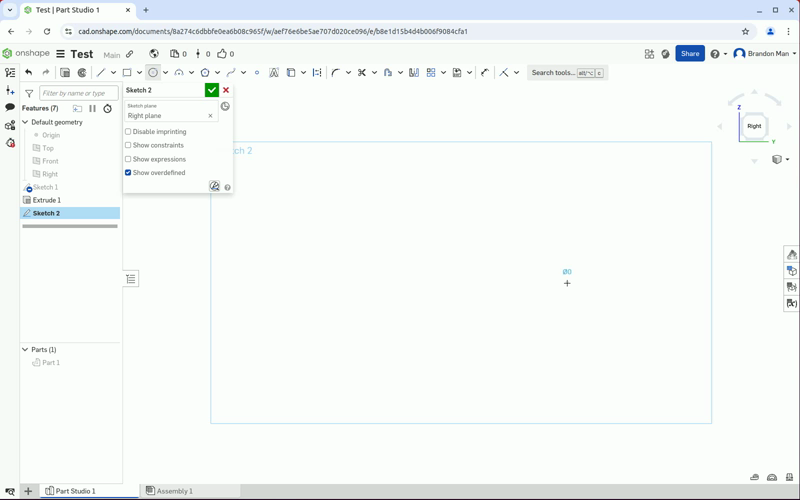
mouse_move(574, 282)
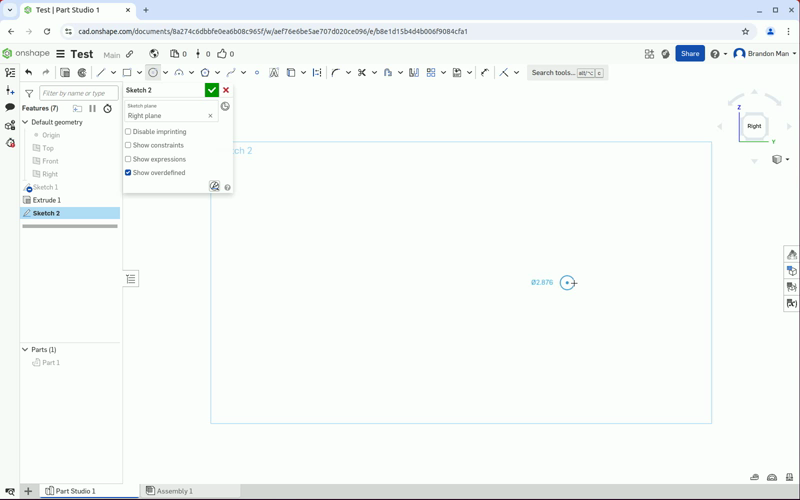
click(574, 282)
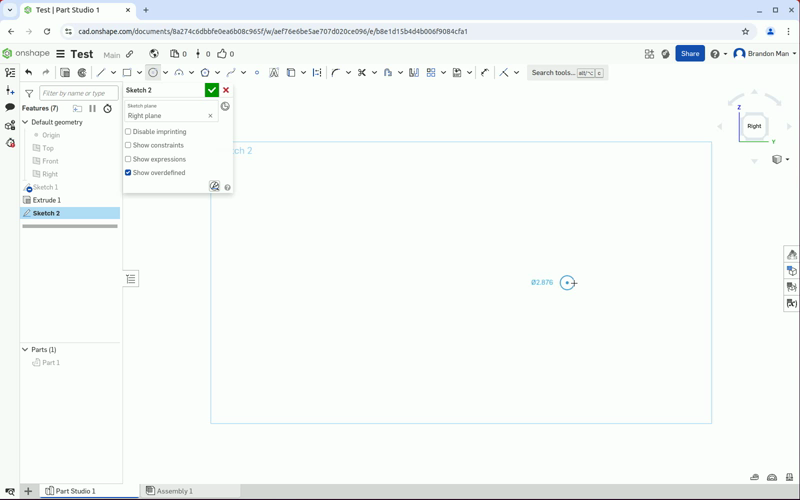
key(esc)
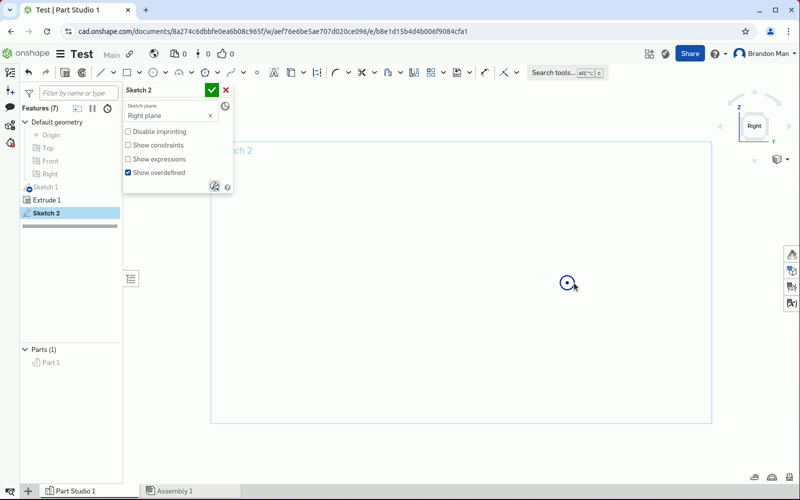
key(c)
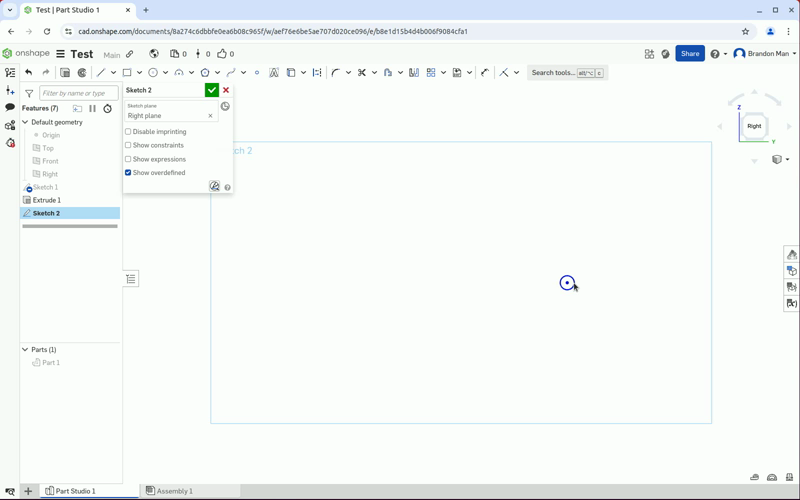
key_down(shift)
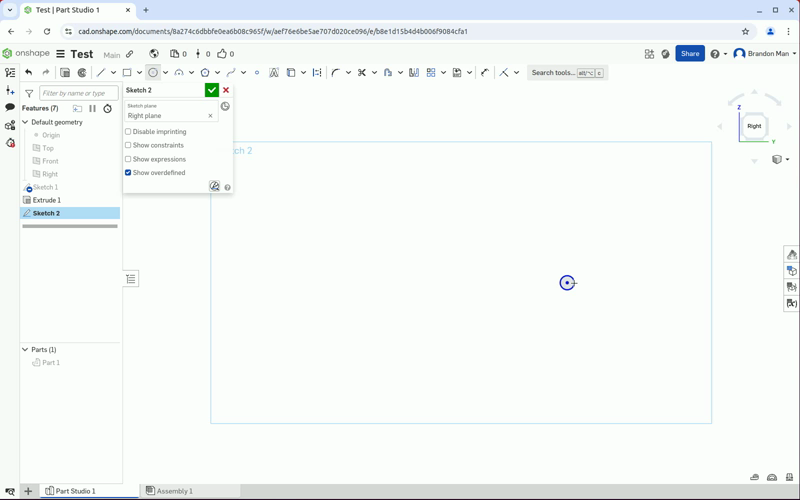
mouse_move(567, 282)
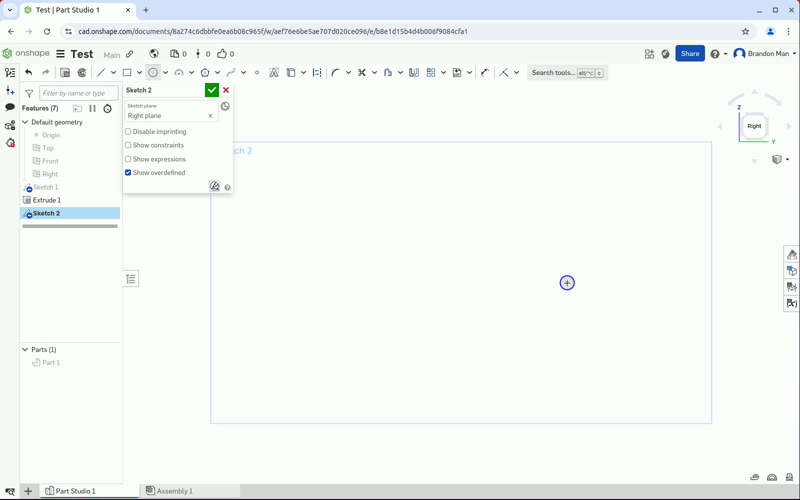
click(567, 282)
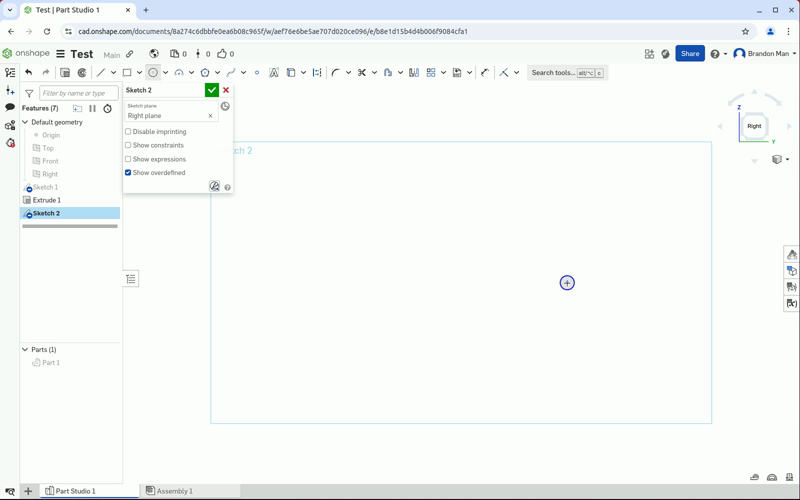
key_up(shift)
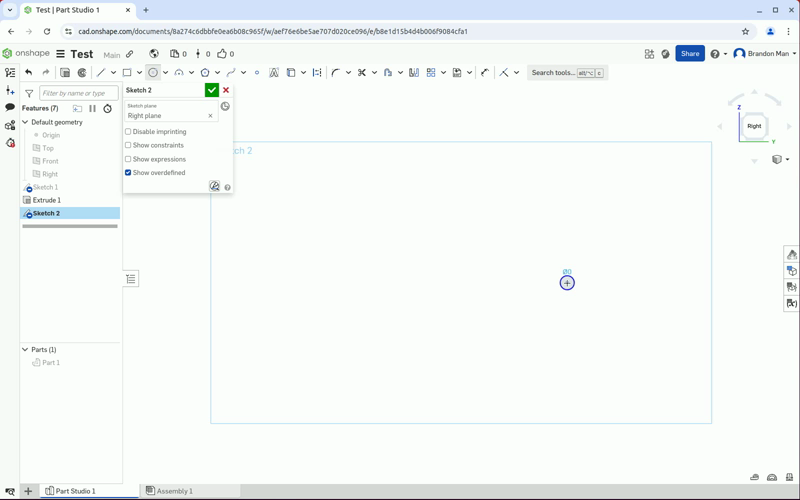
mouse_move(570, 282)
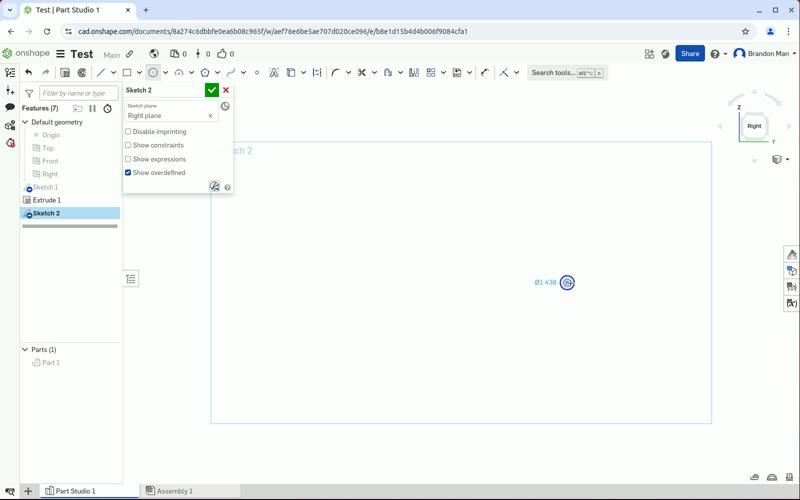
scroll(6)
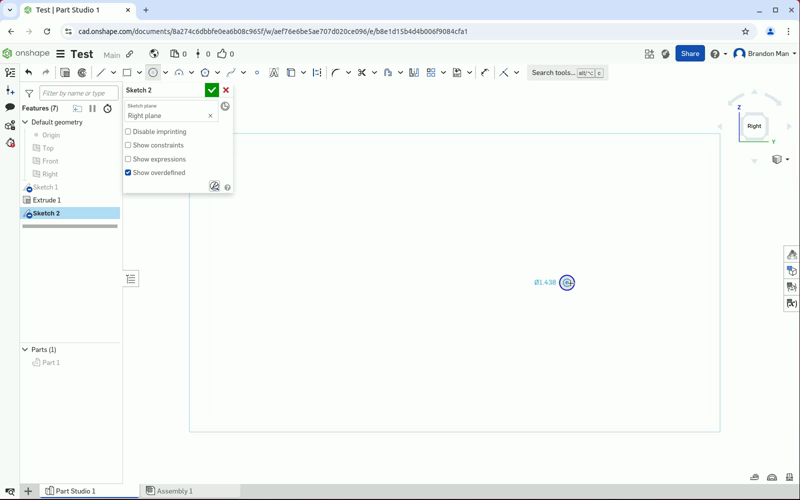
scroll(6)
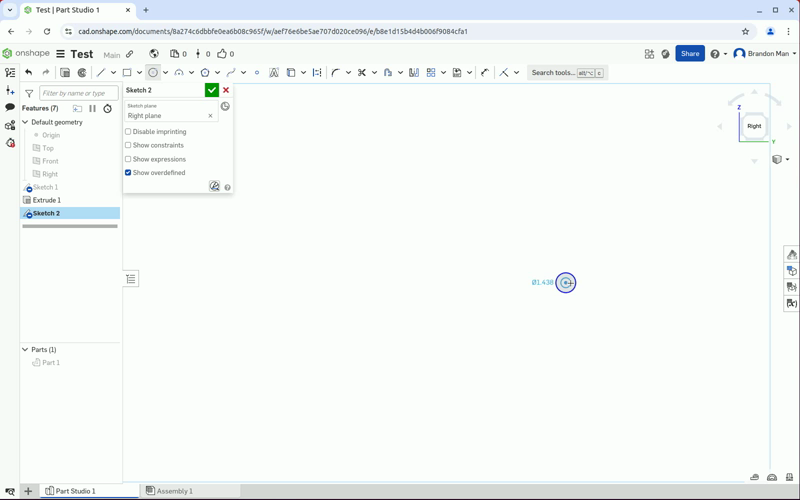
scroll(6)
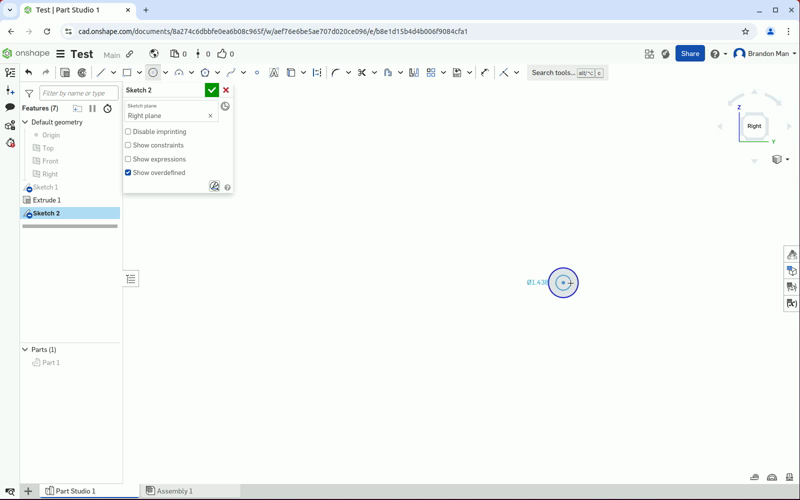
scroll(6)
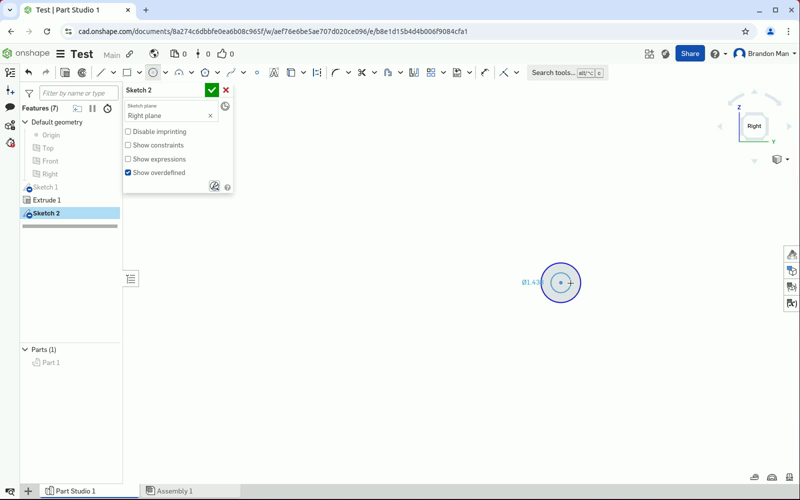
scroll(6)
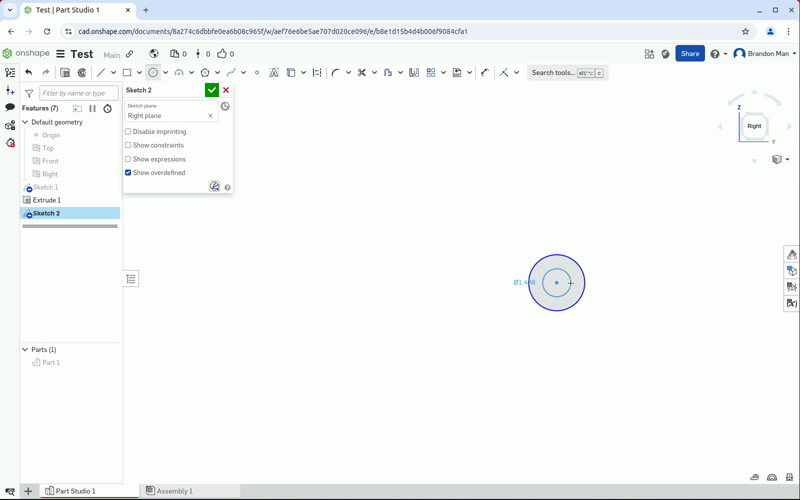
scroll(6)
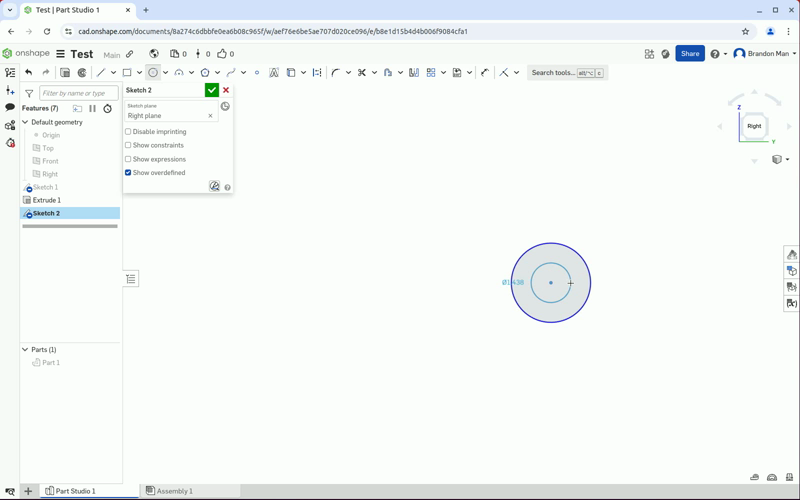
scroll(6)
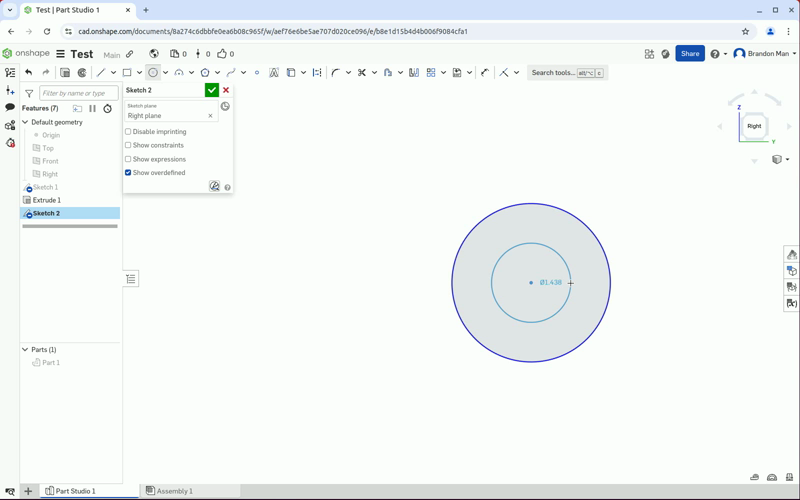
click(570, 282)
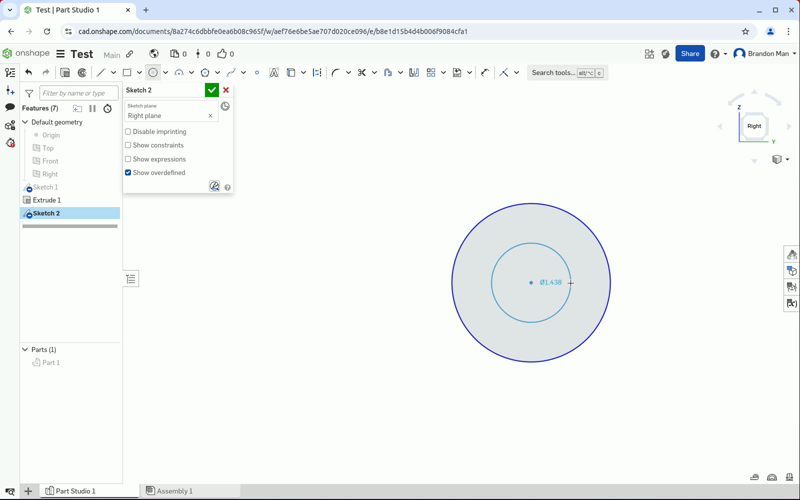
scroll(-6)
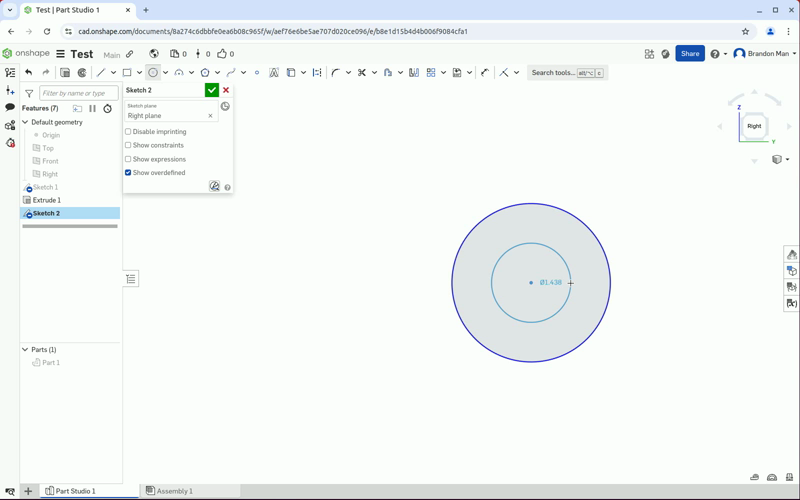
scroll(-6)
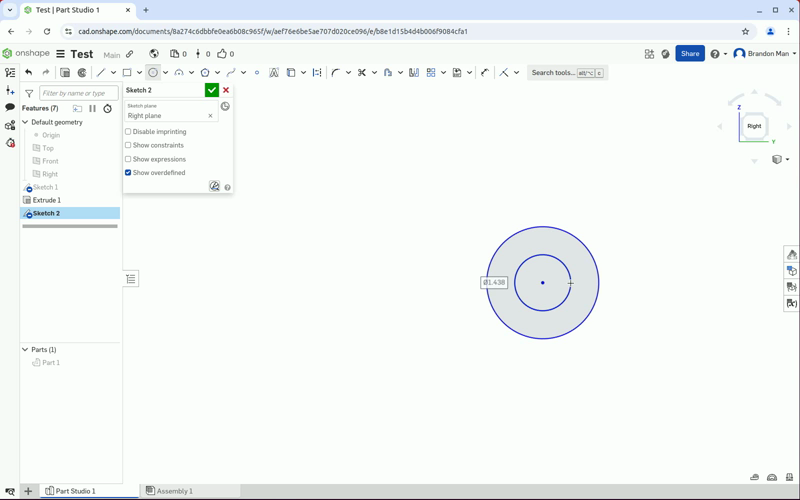
scroll(-6)
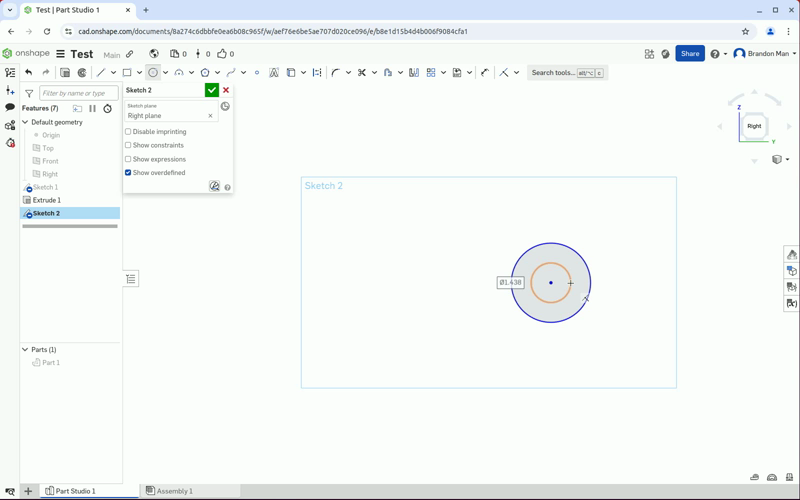
scroll(-6)
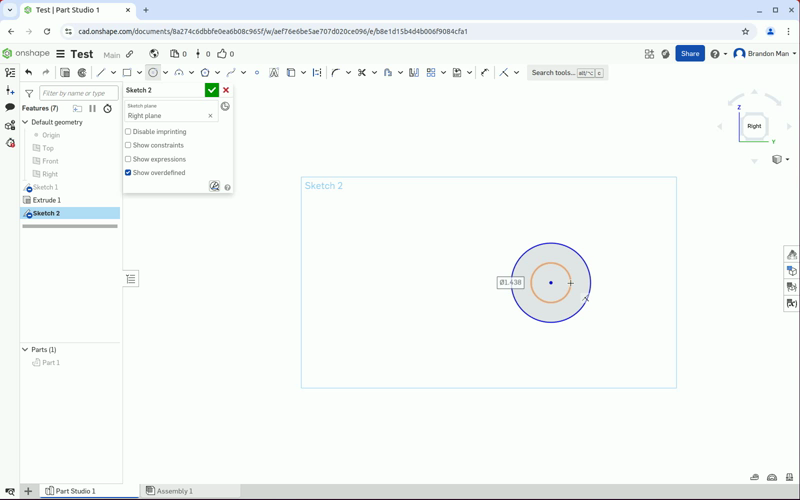
scroll(-6)
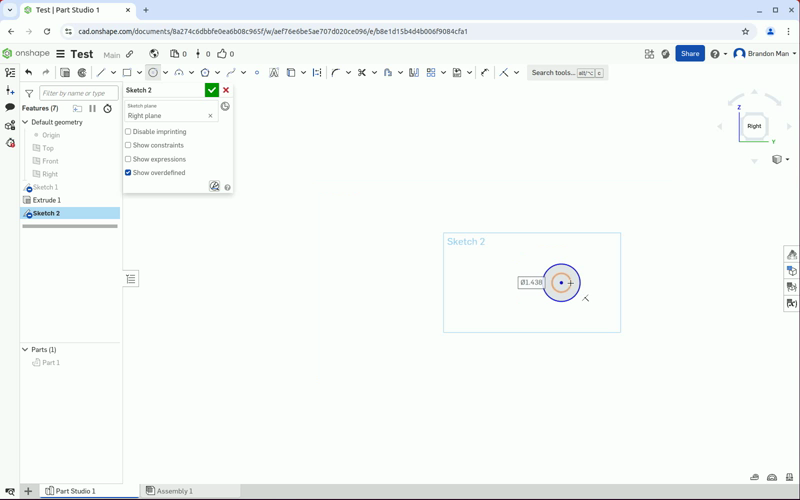
scroll(-6)
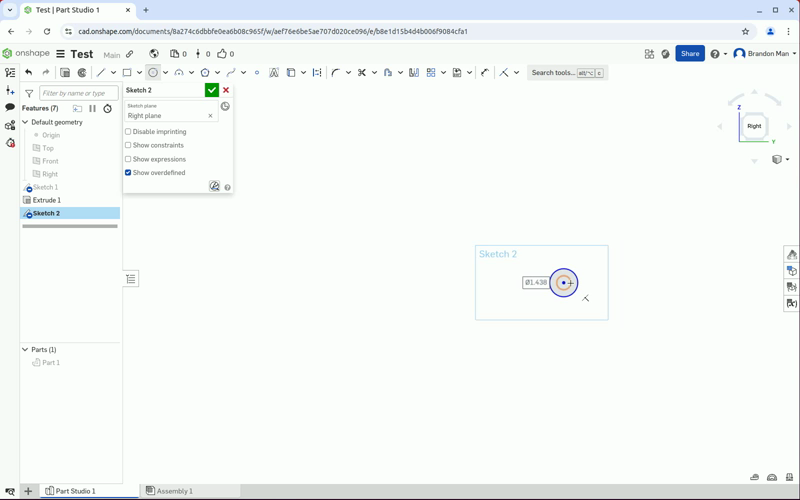
scroll(-6)
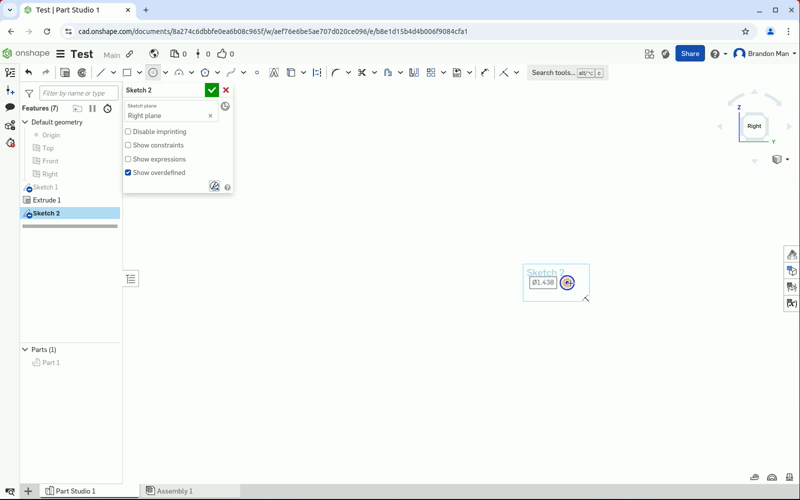
key(esc)
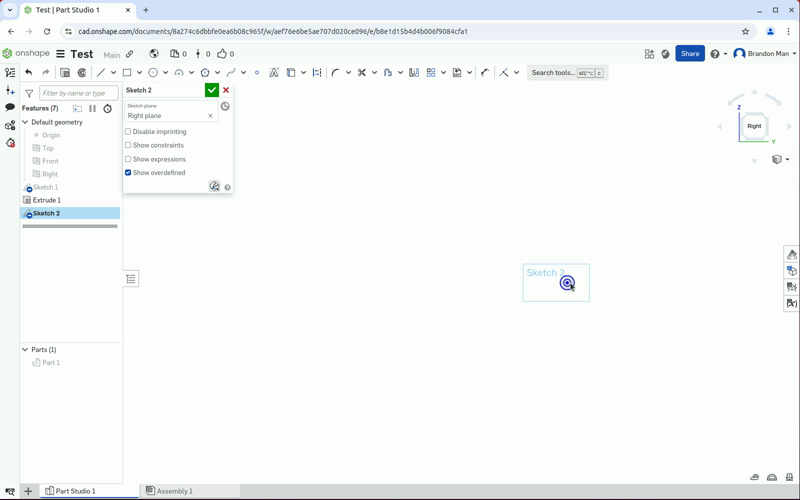
mouse_move(573, 282)
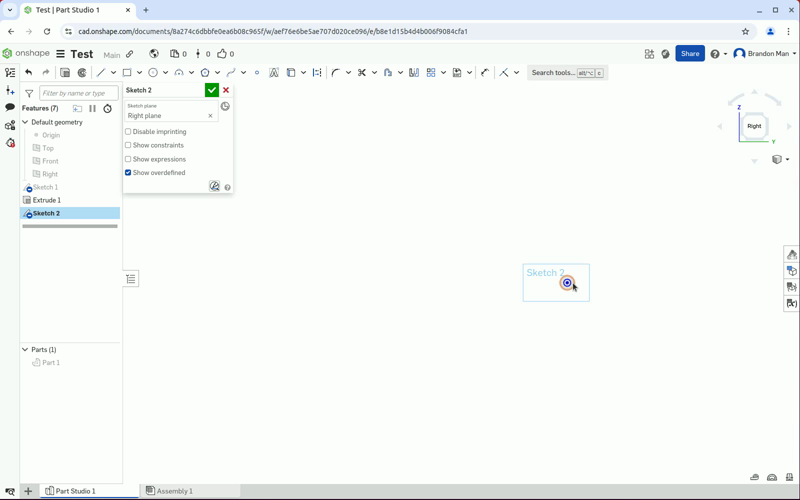
scroll(6)
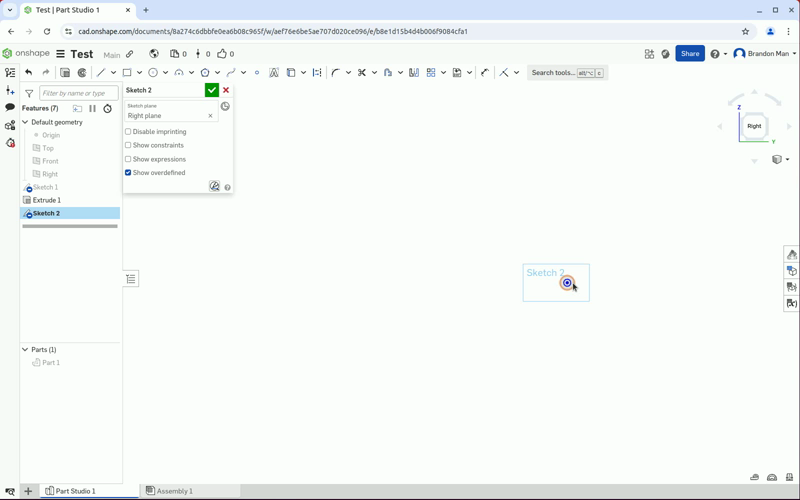
scroll(6)
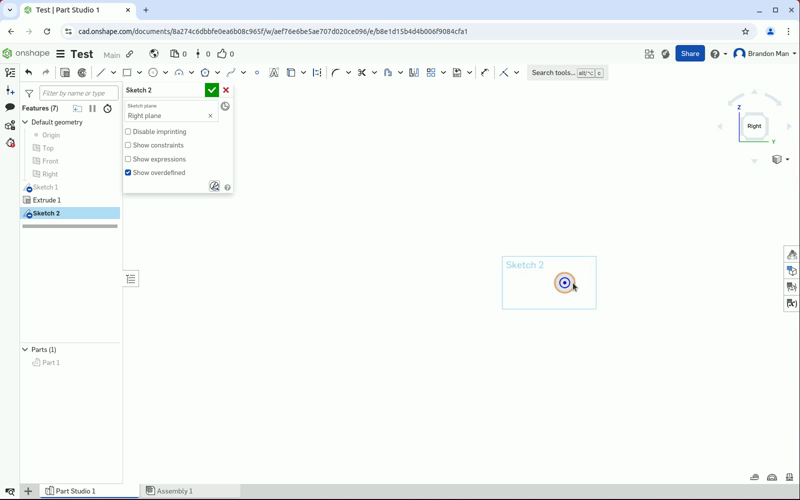
scroll(6)
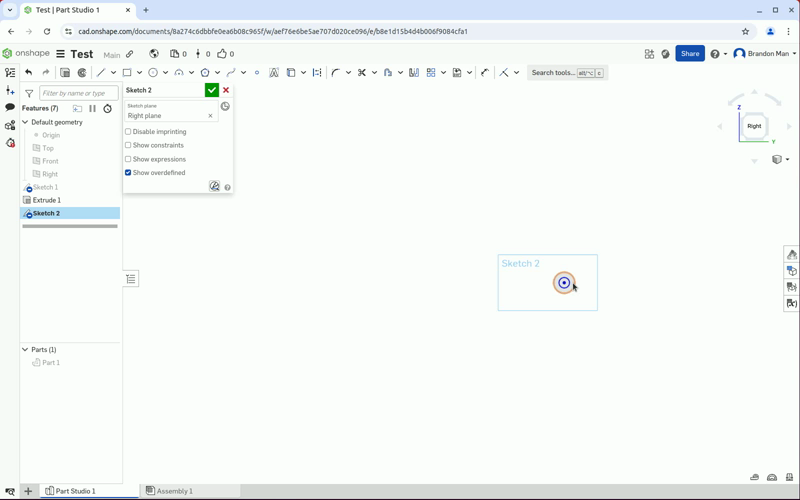
scroll(6)
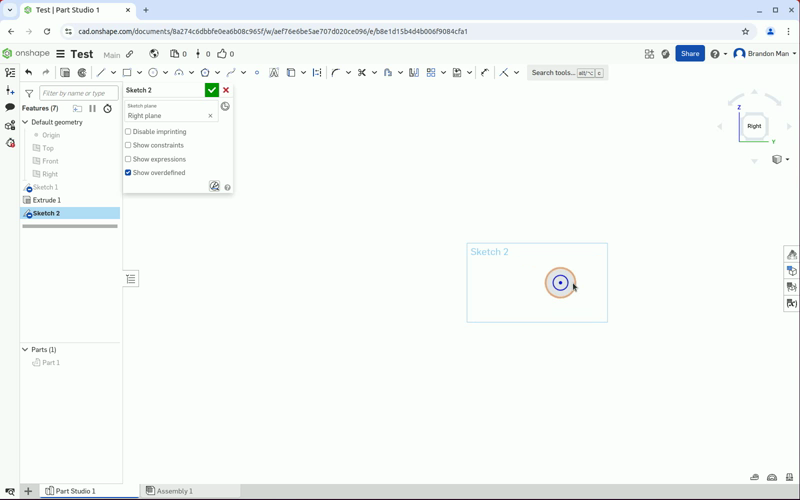
scroll(6)
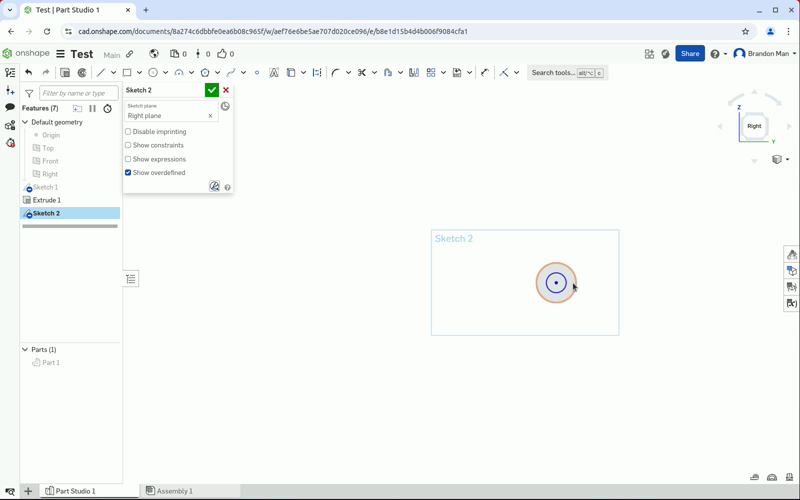
scroll(6)
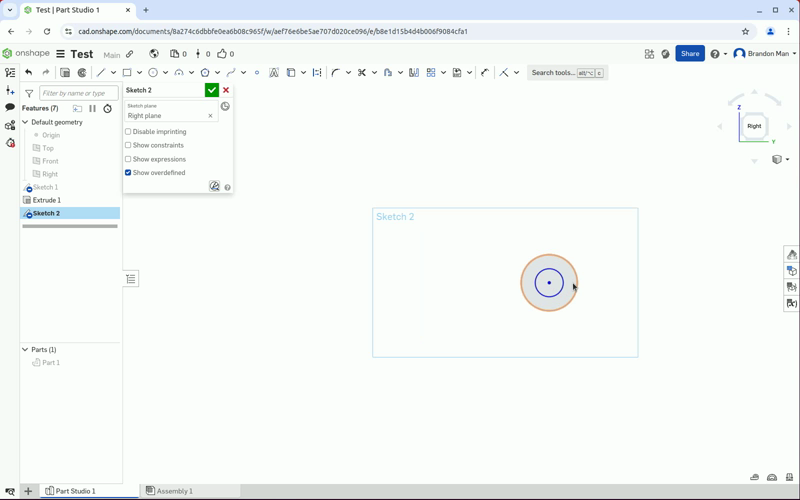
scroll(6)
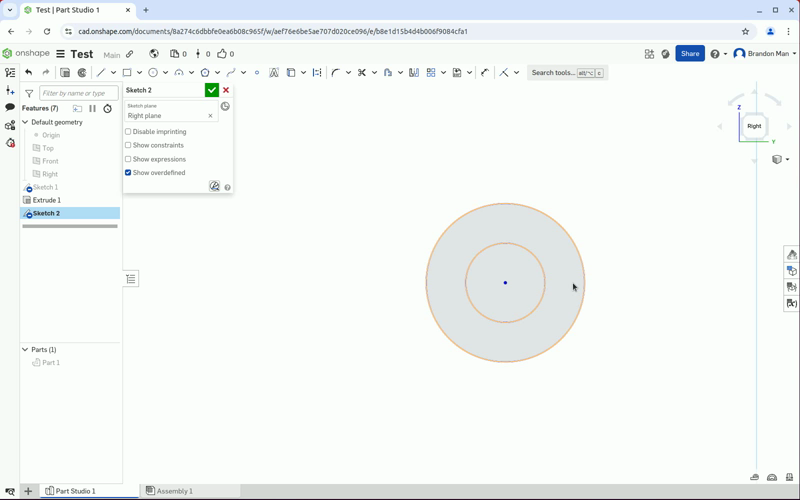
click(573, 282)
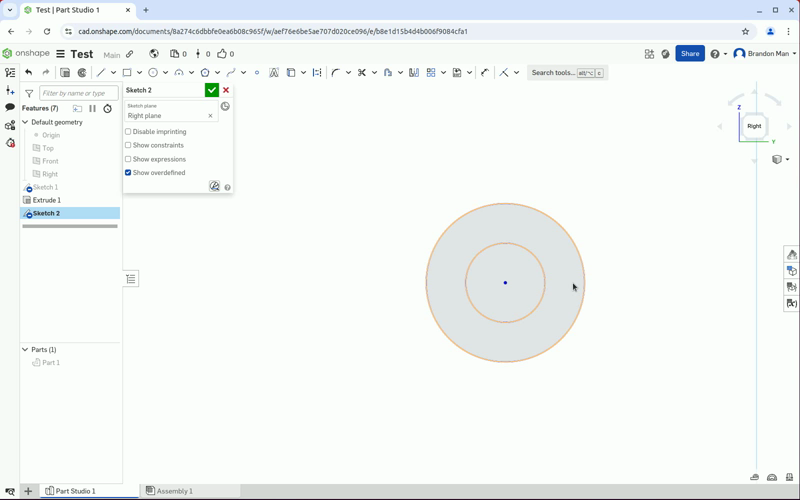
scroll(-6)
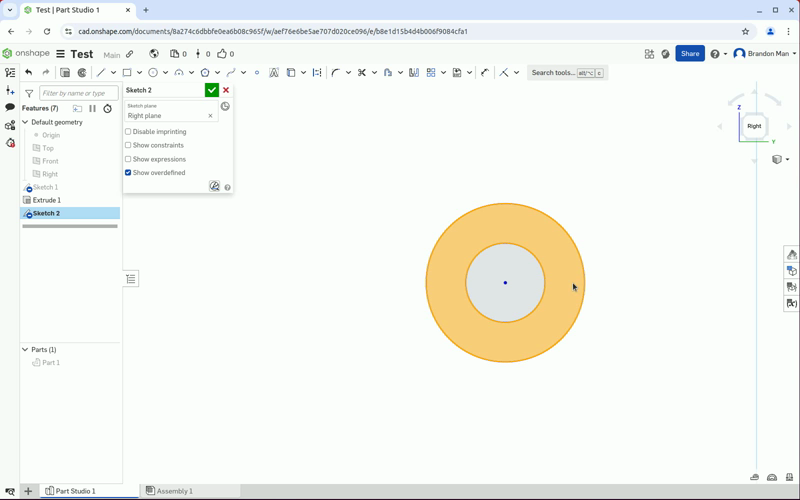
scroll(-6)
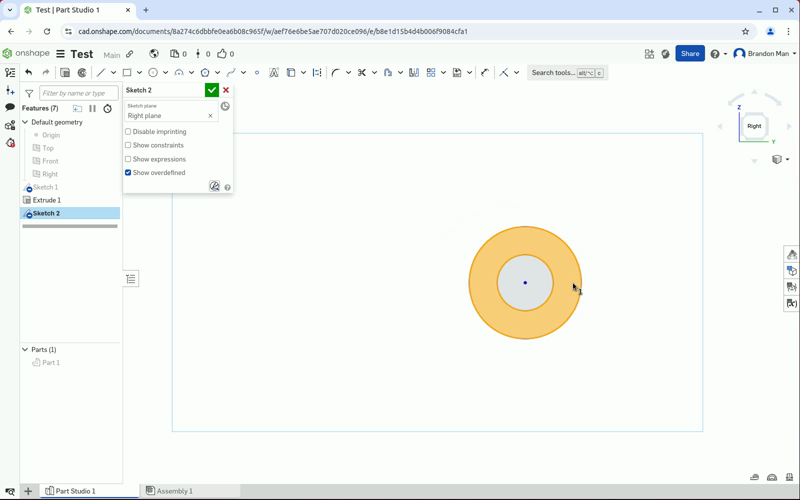
scroll(-6)
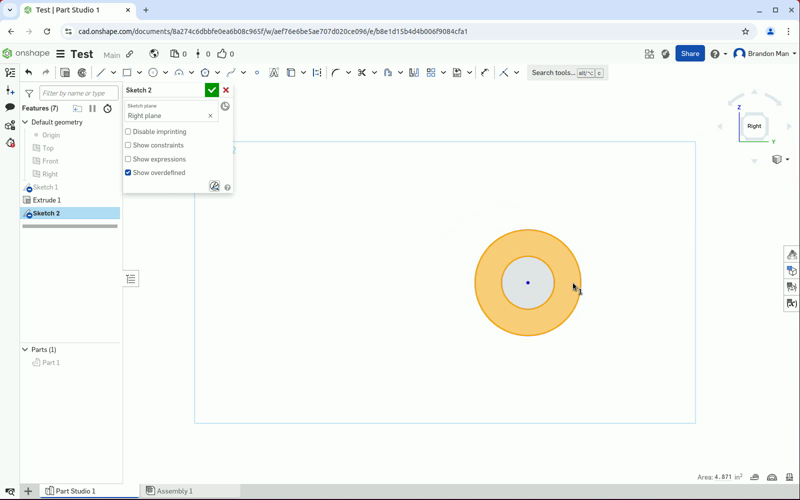
scroll(-6)
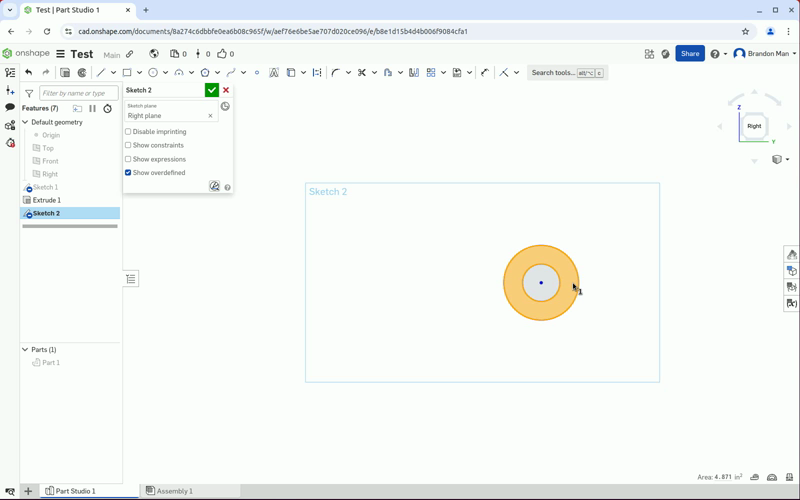
scroll(-6)
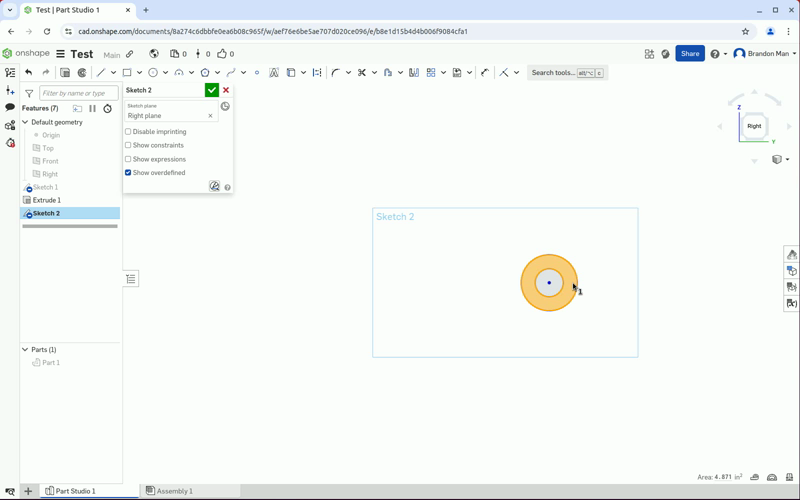
scroll(-6)
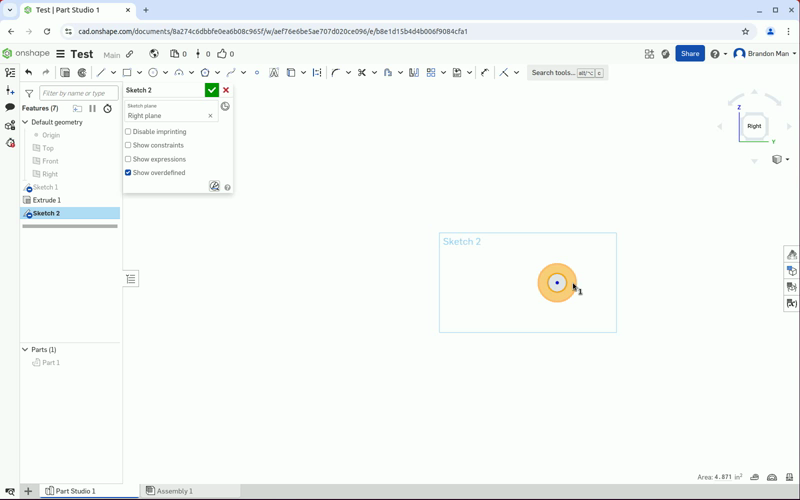
scroll(-6)
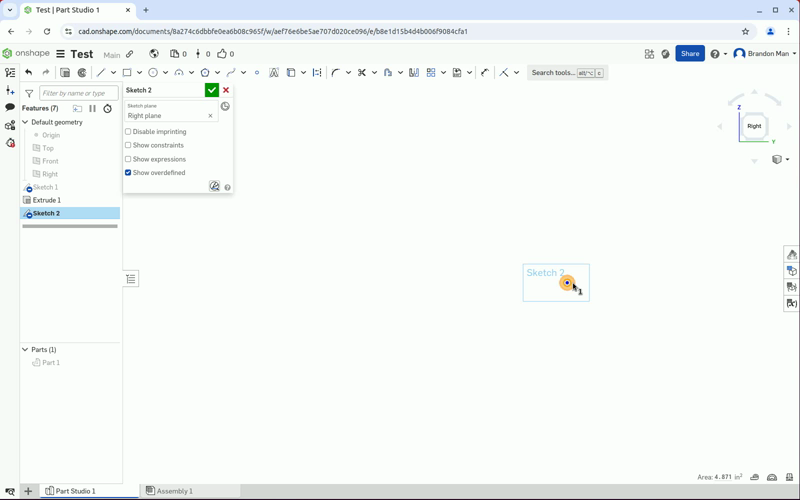
mouse_move(73, 352)
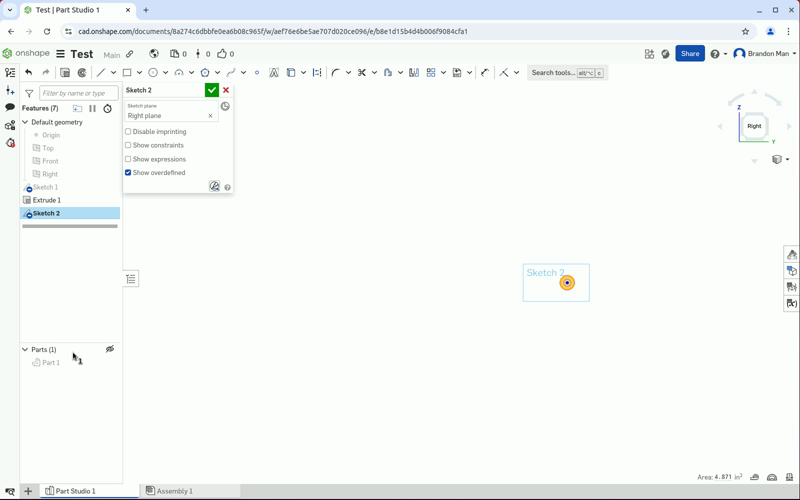
key(shift+y)
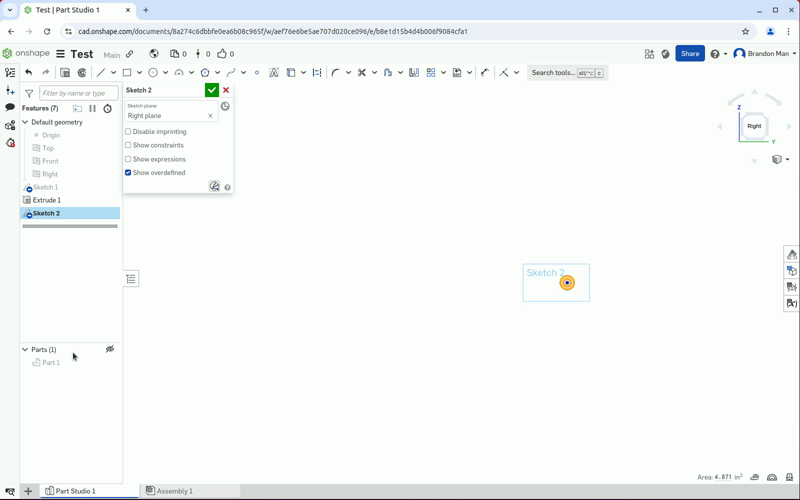
key(shift+e)
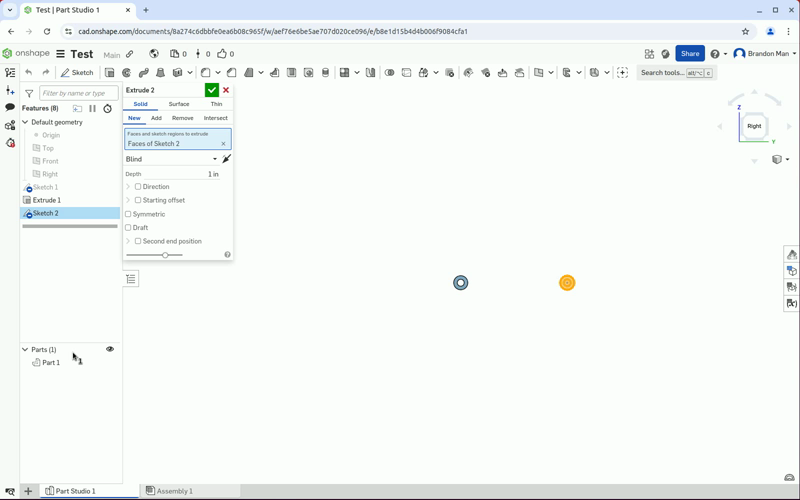
mouse_move(143, 106)
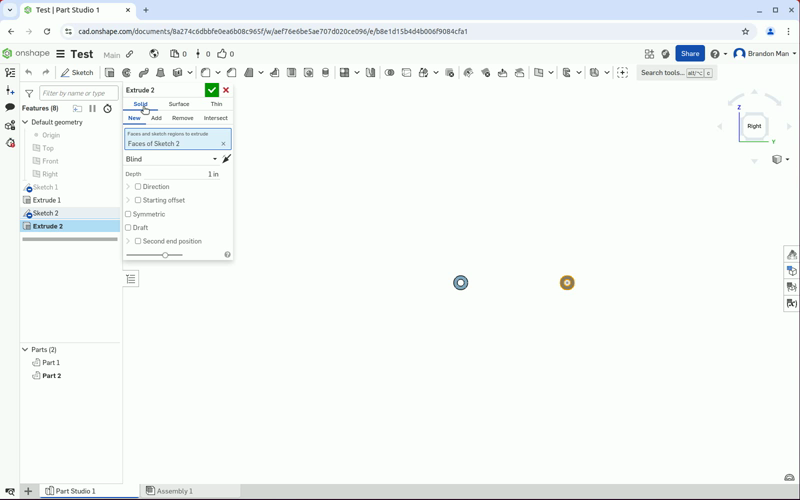
click(143, 106)
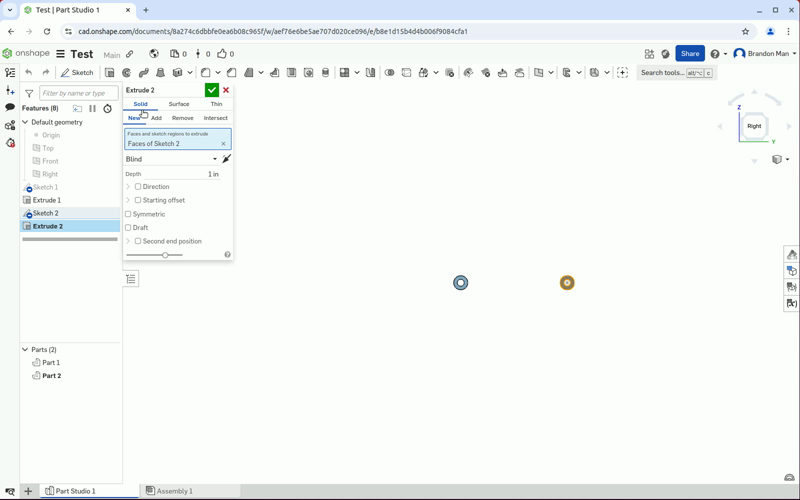
mouse_move(137, 120)
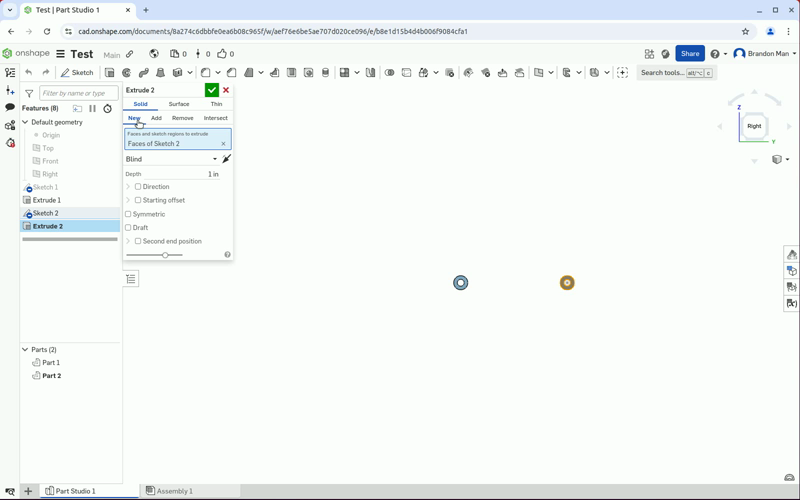
click(137, 120)
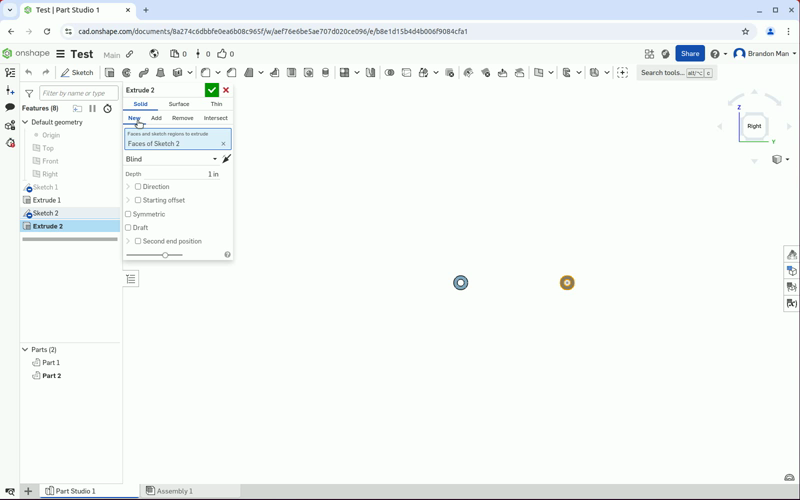
key(tab, 4)
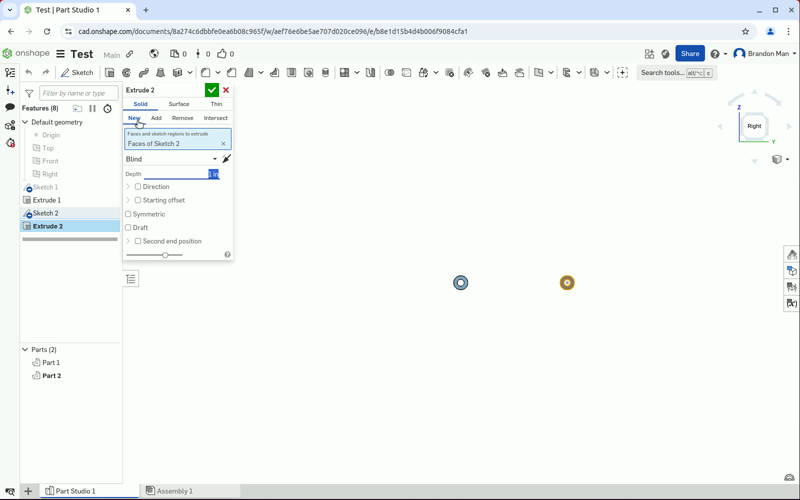
text(2.888)
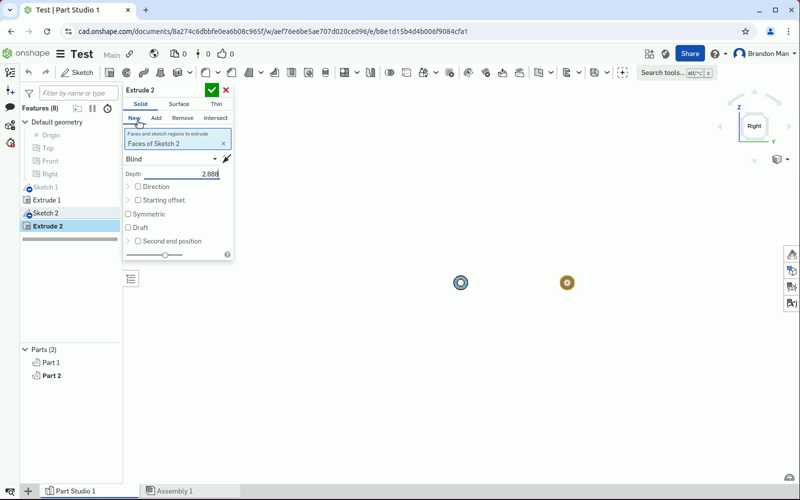
key(tab, 3)
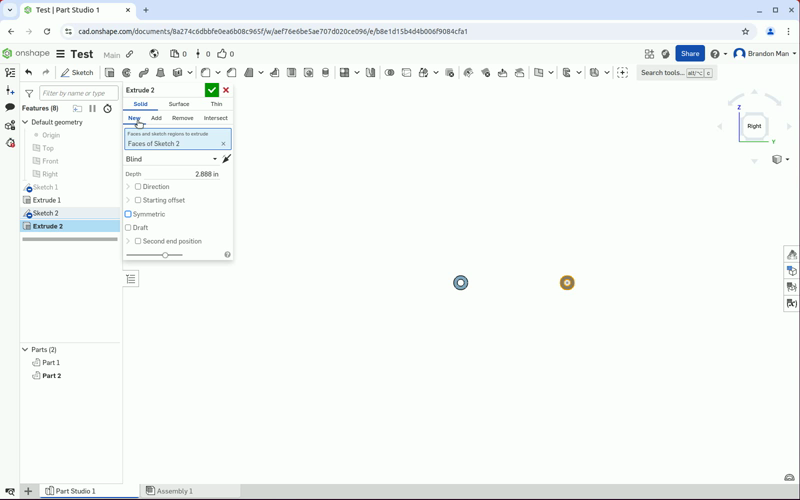
key(space)
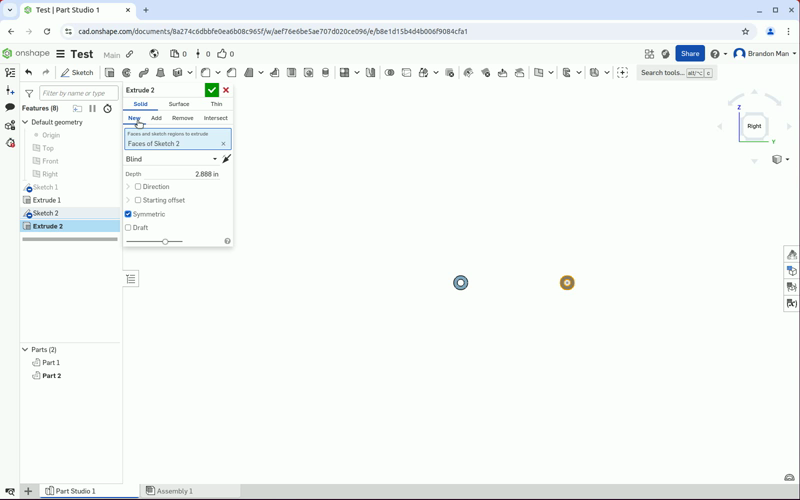
key(enter)
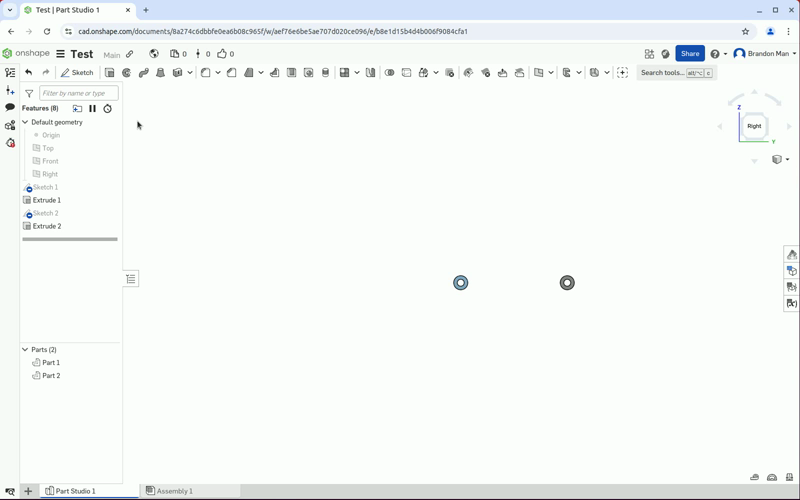
key(shift+h)
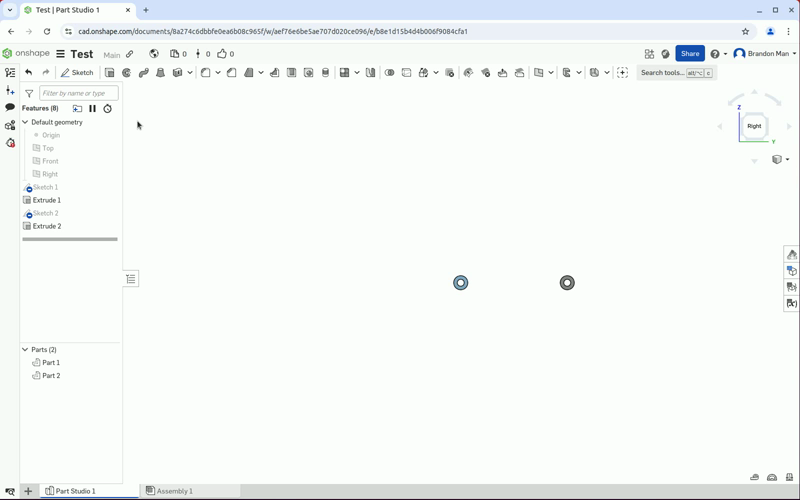
key(shift+h)
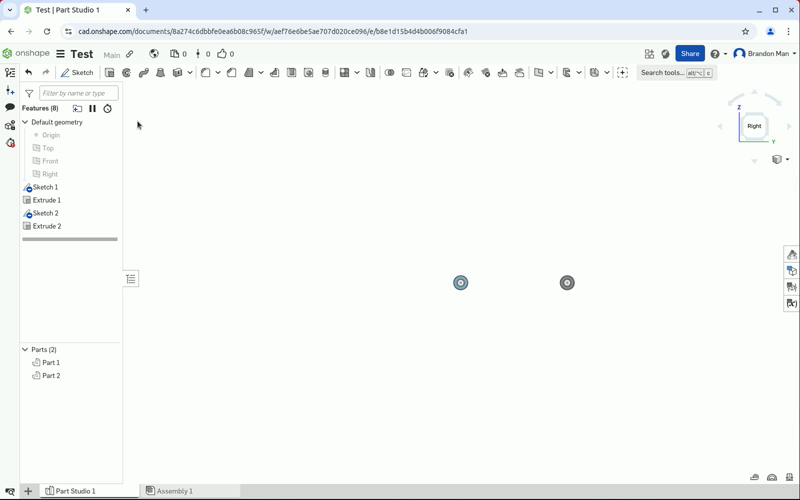
key(shift+7)
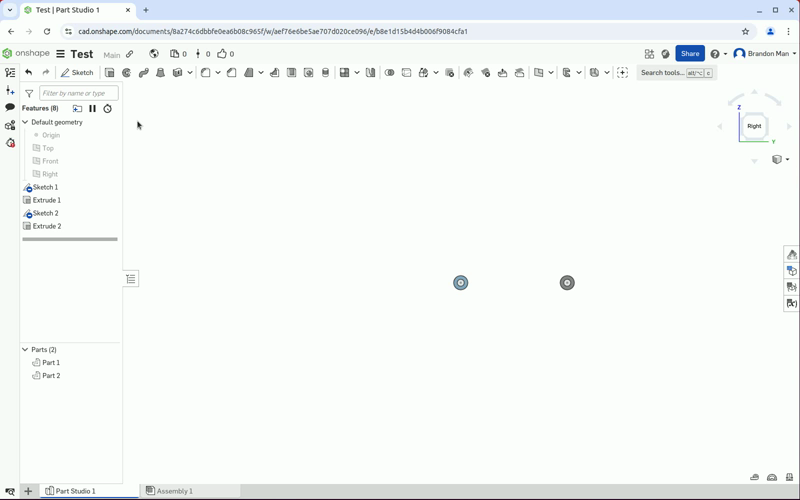
key(right, 2)
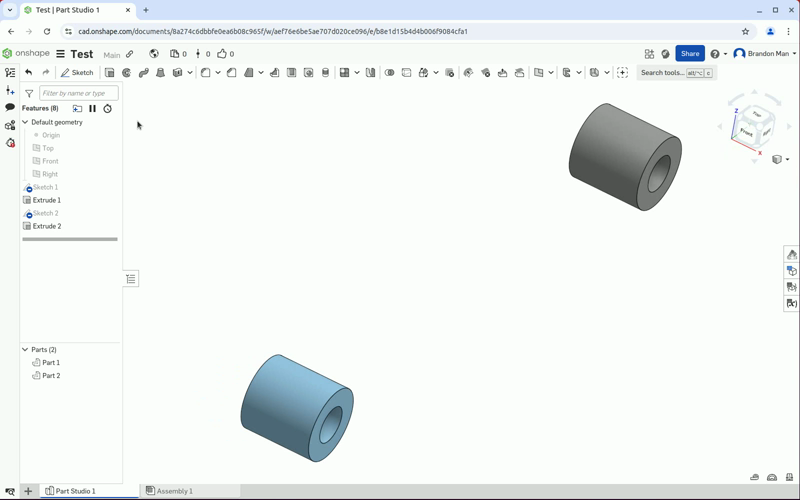
key(down, 2)
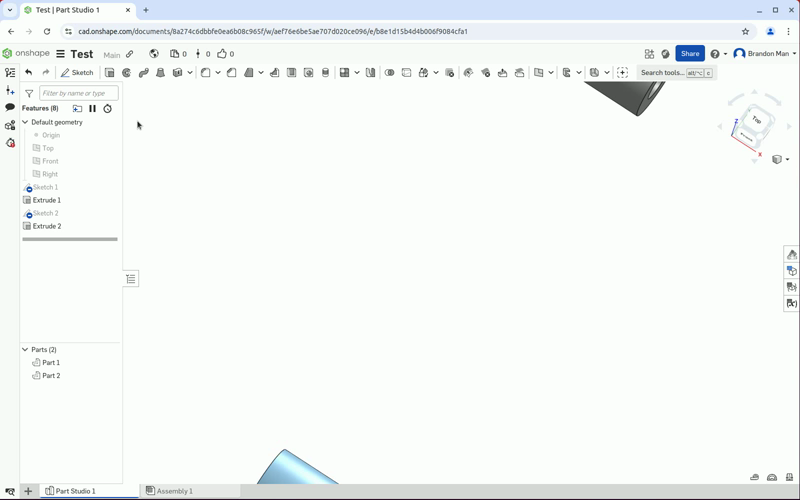
key(up, 2)
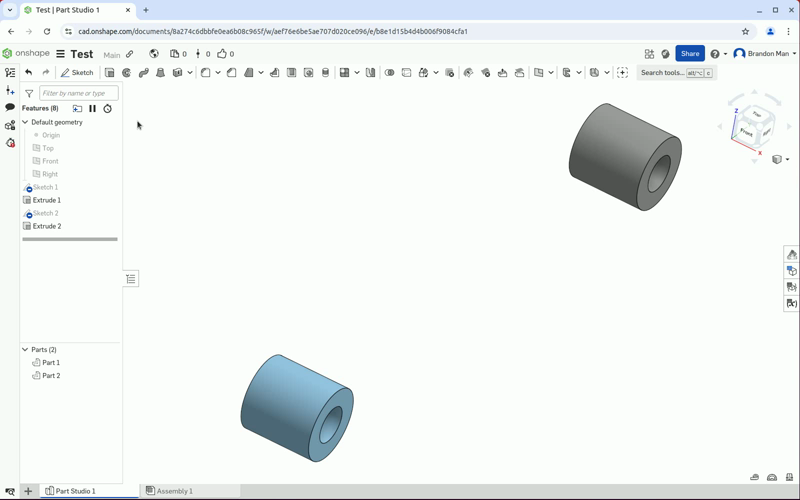
key(left, 2)
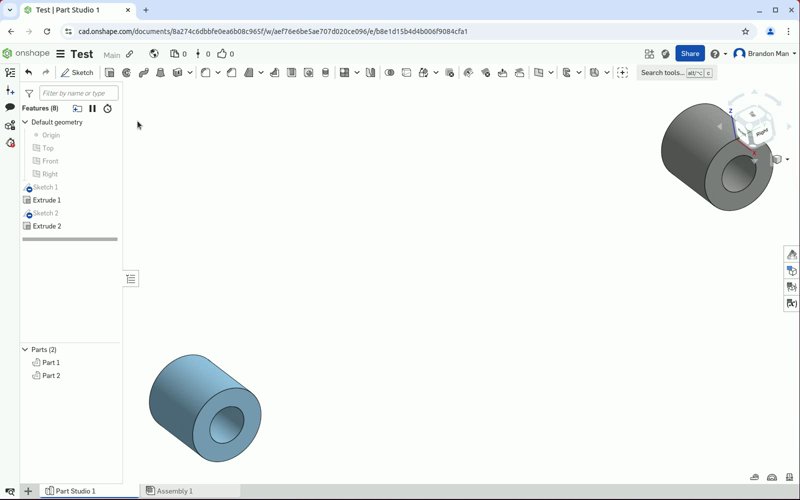
mouse_move(73, 189)
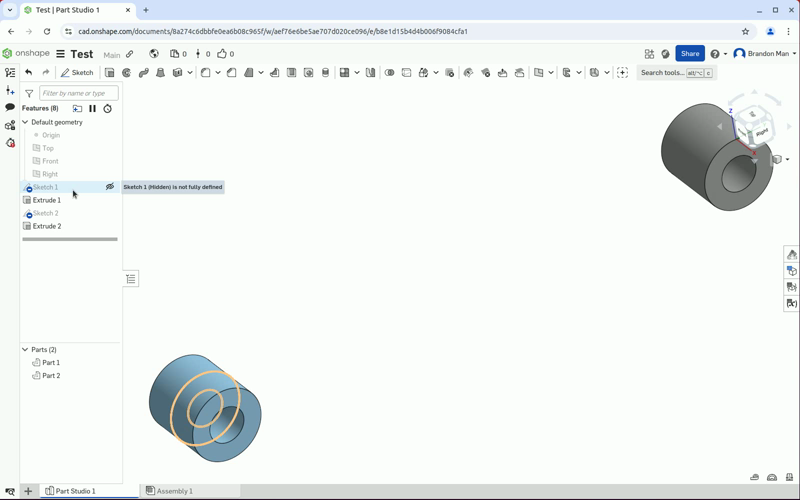
click(73, 189)